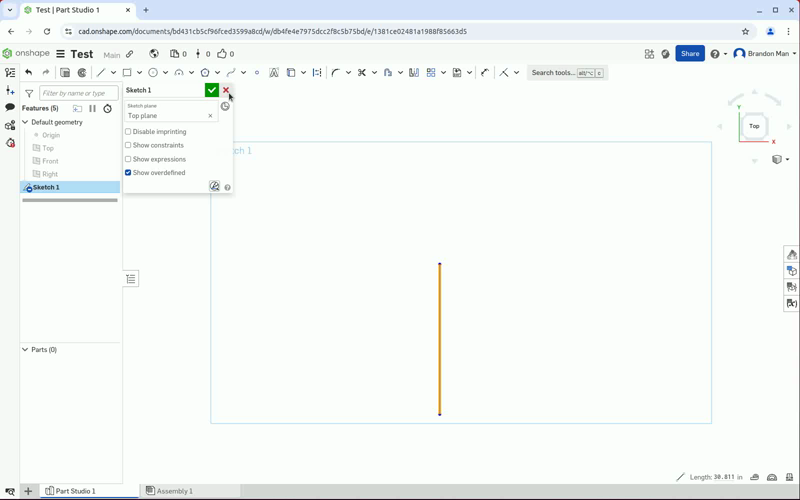
key(shift+h)
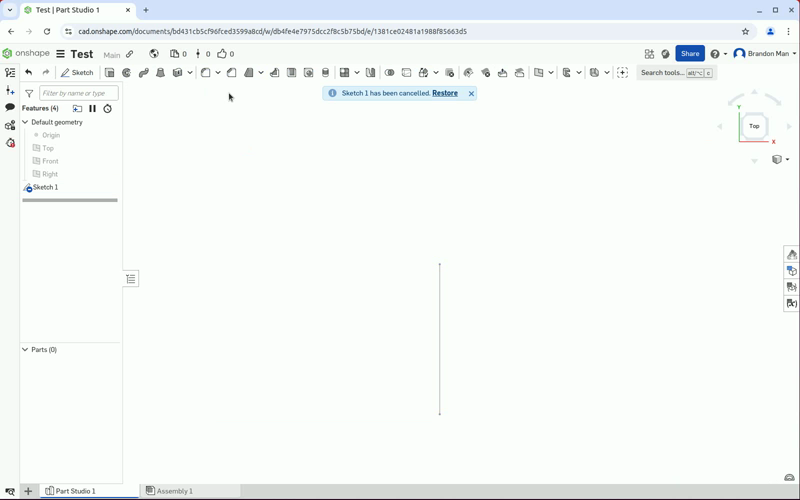
mouse_move(73, 352)
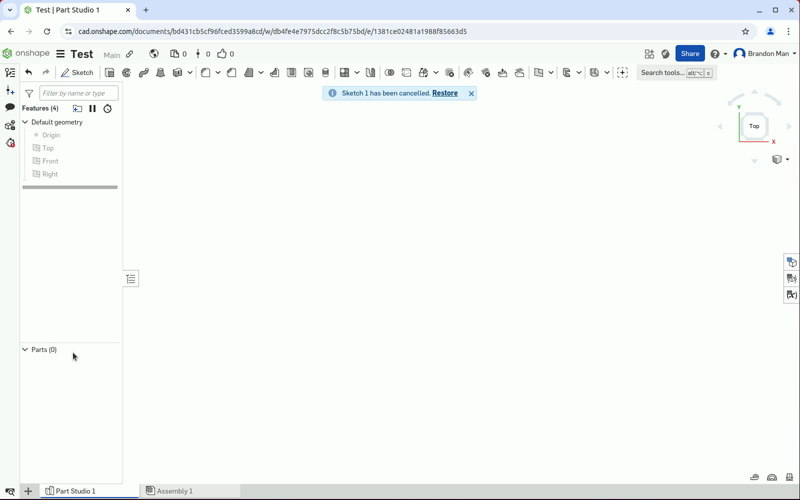
key(y)
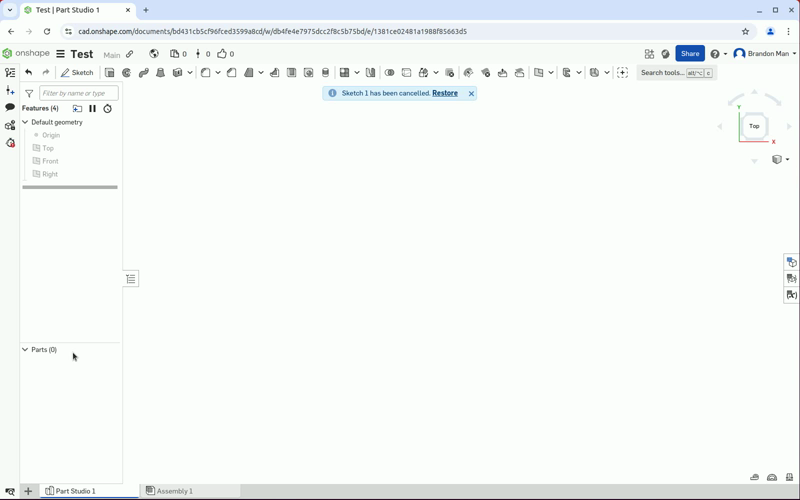
key(shift+p)
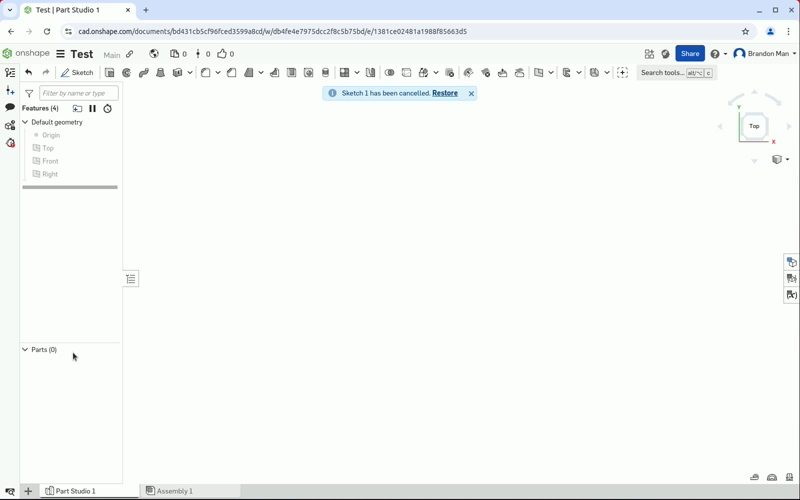
key(space)
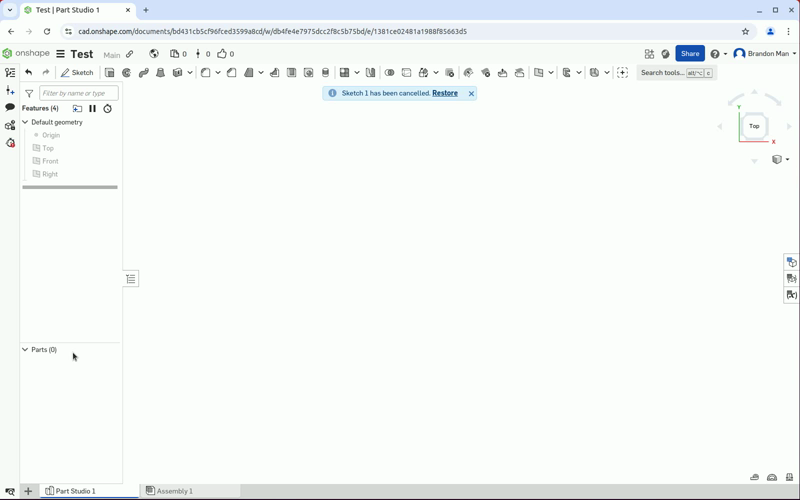
key_down(shift)
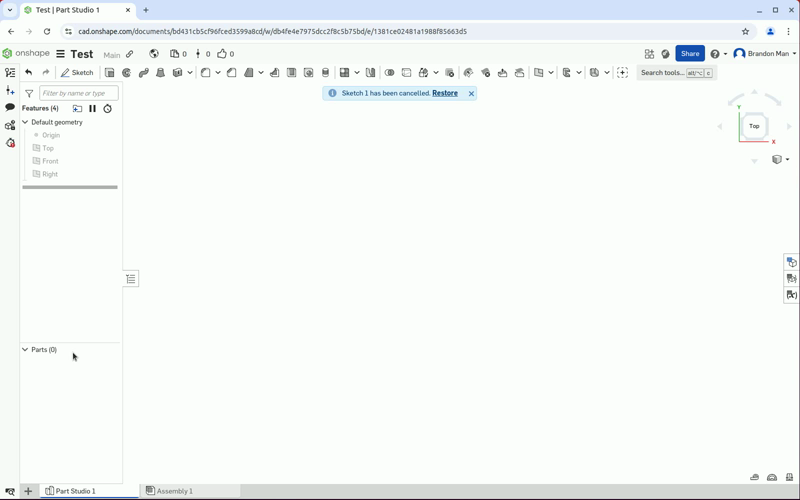
key(up)
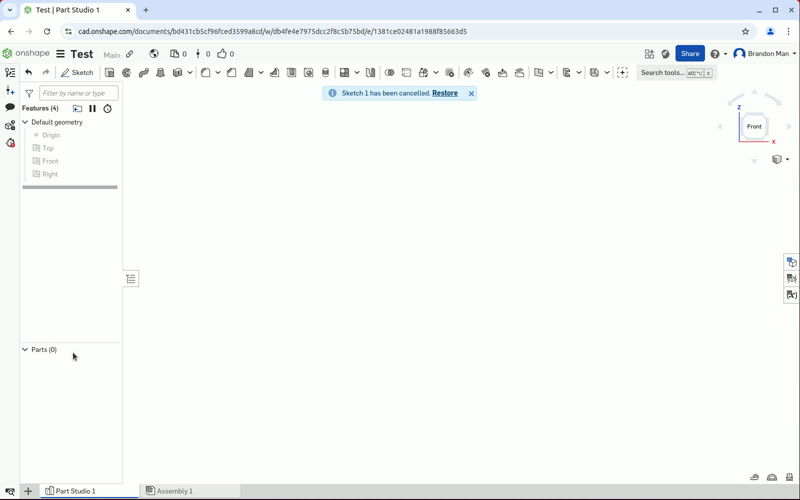
key_up(shift)
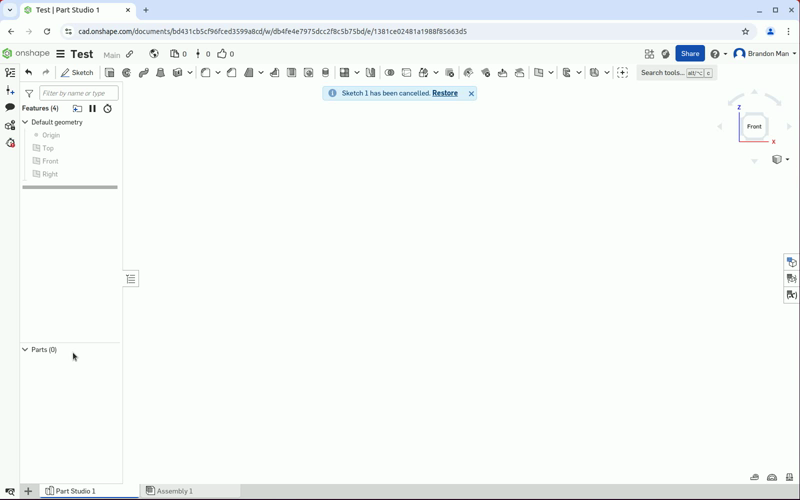
mouse_move(73, 352)
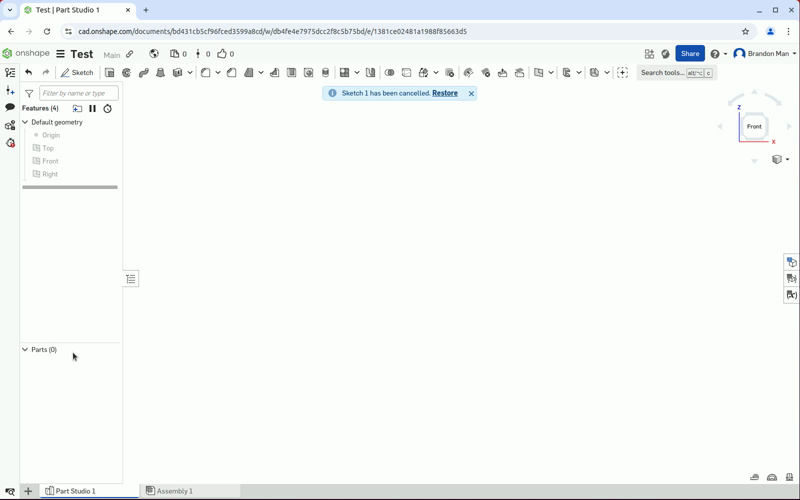
key(shift+y)
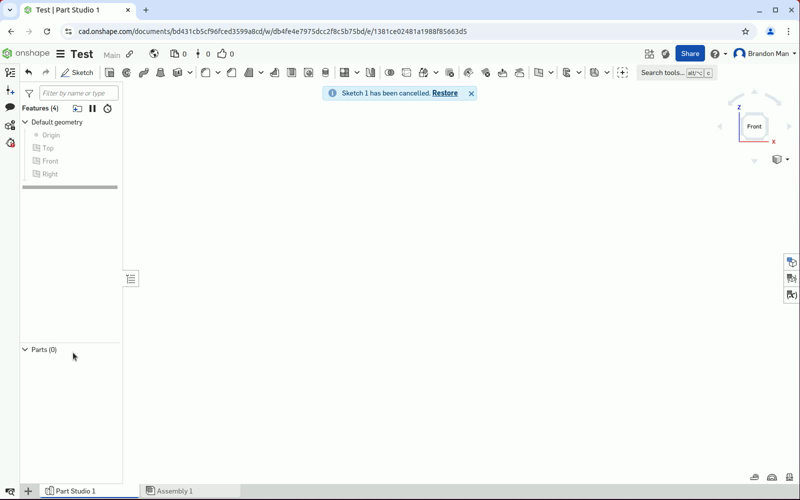
key(shift+s)
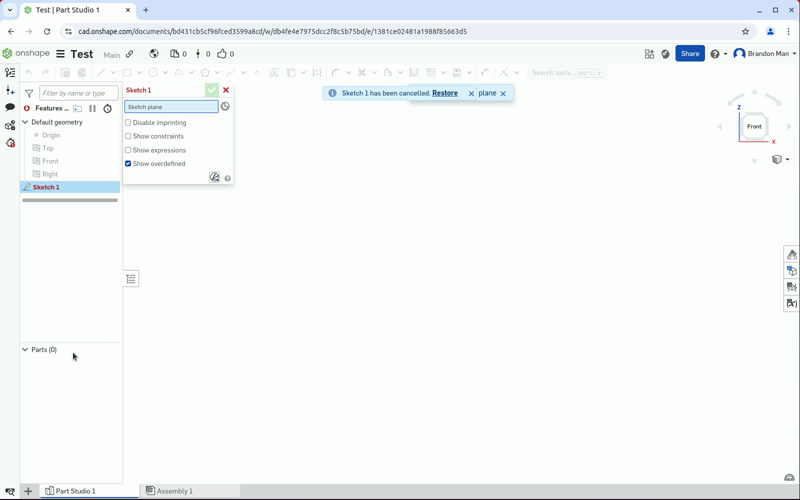
mouse_move(73, 163)
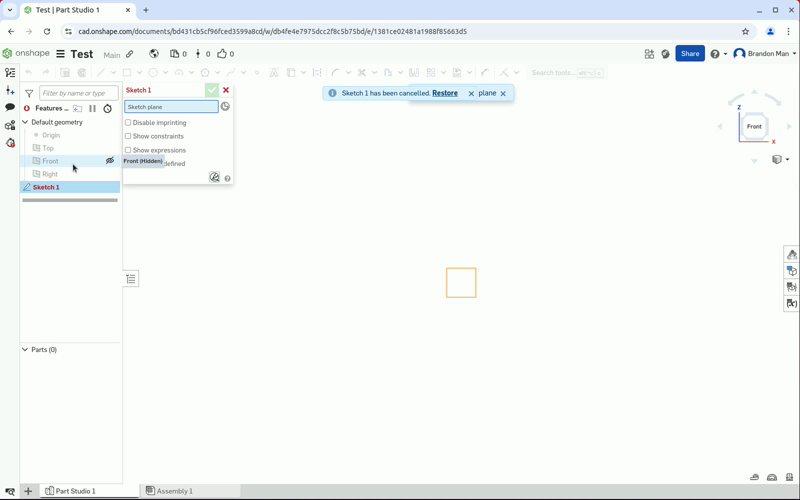
click(73, 163)
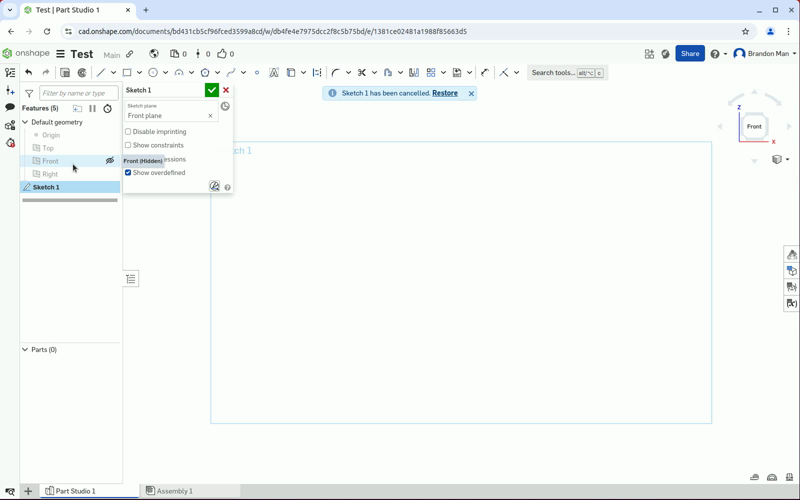
mouse_move(73, 352)
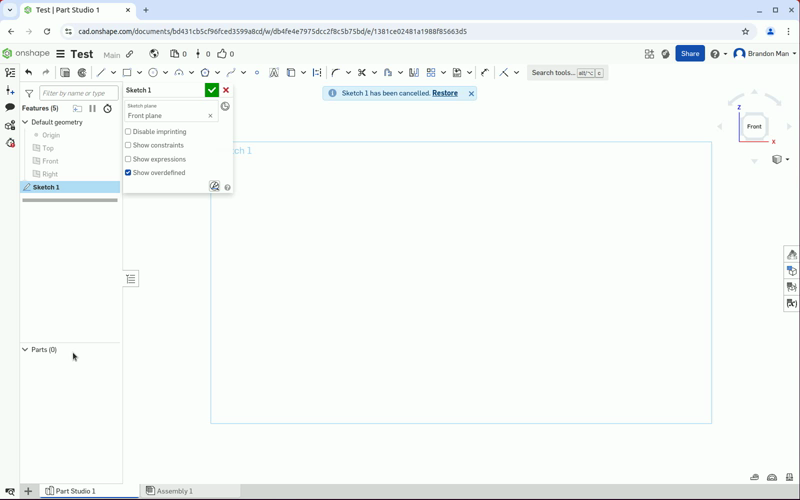
key(y)
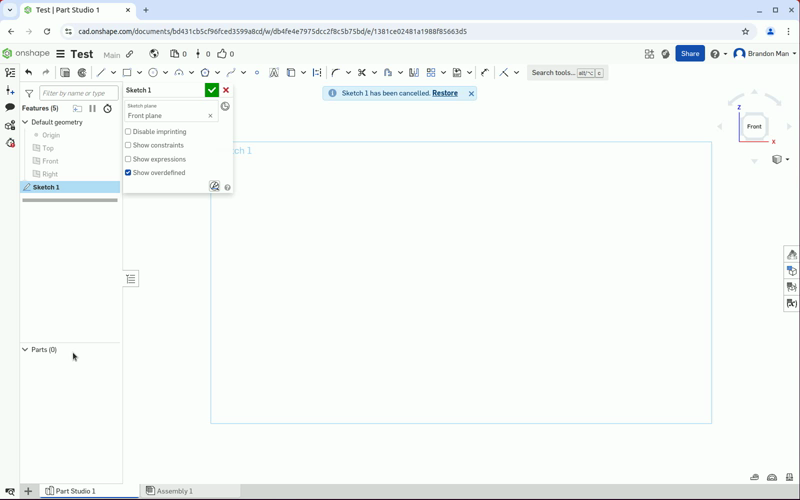
key(l)
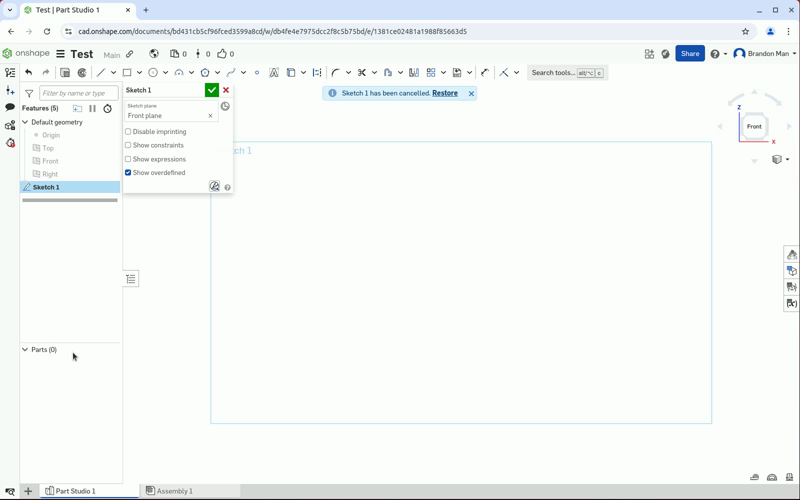
key_down(shift)
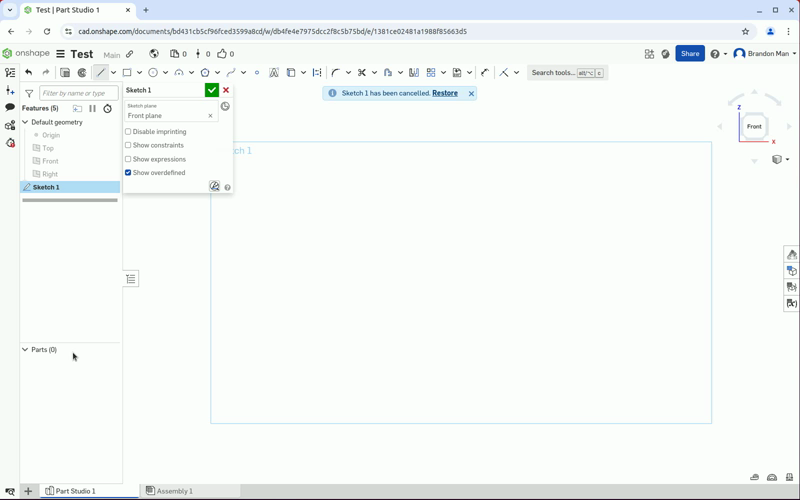
mouse_move(460, 282)
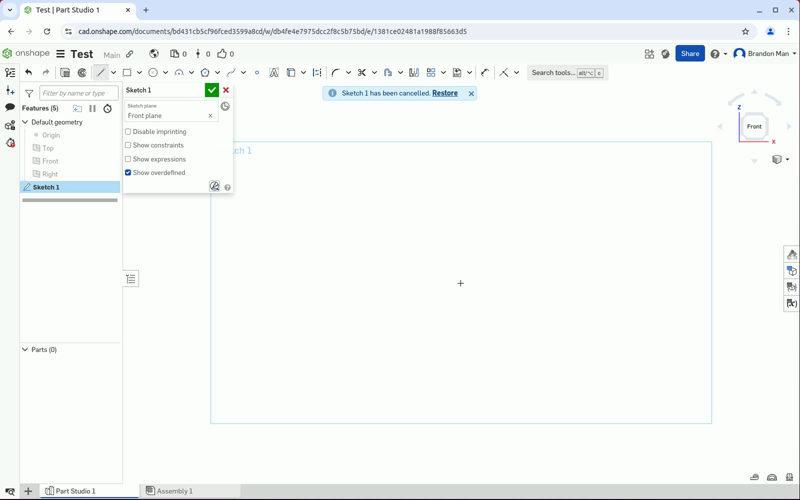
click(460, 282)
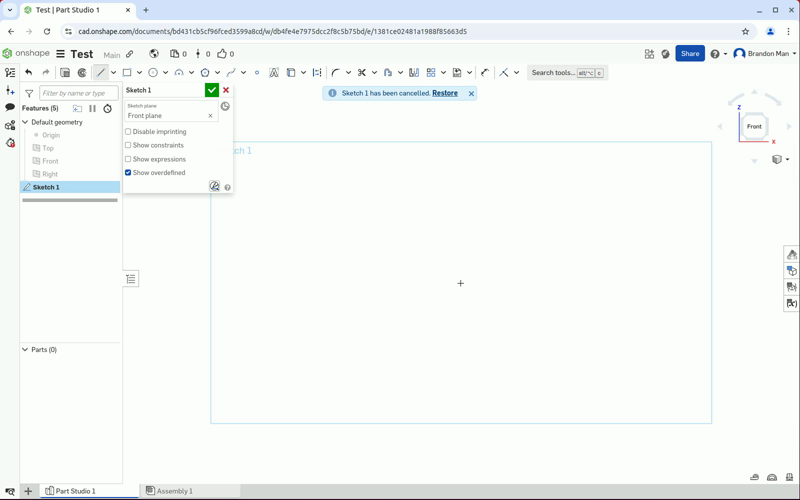
key_up(shift)
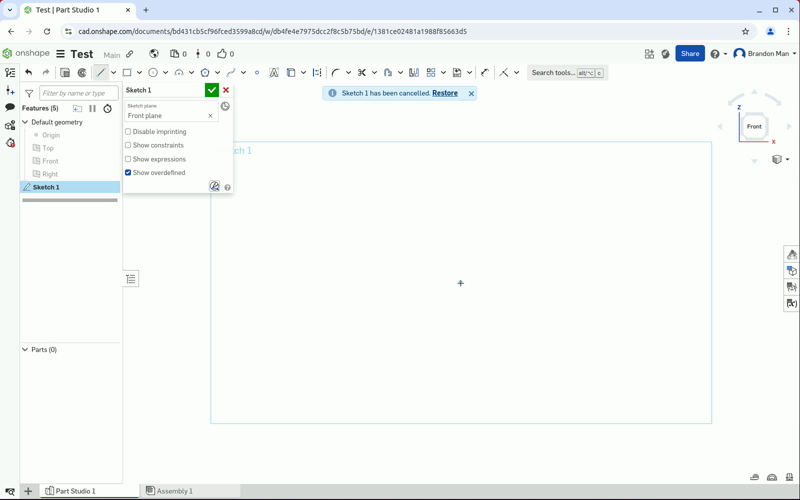
key_down(shift)
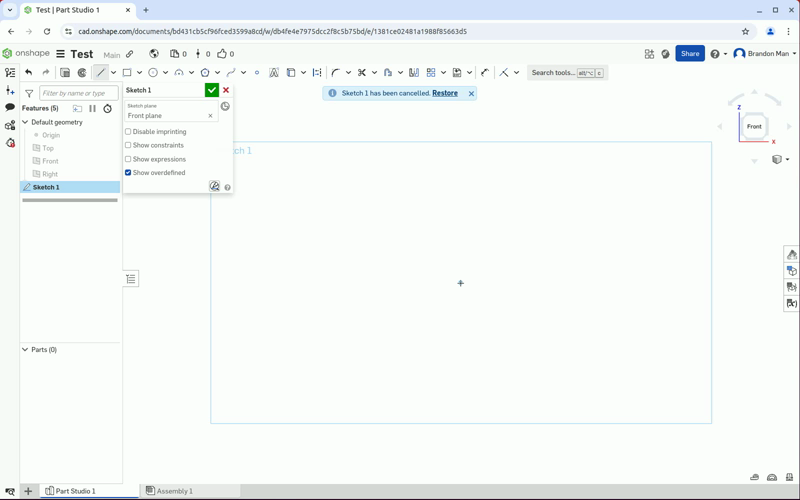
mouse_move(490, 282)
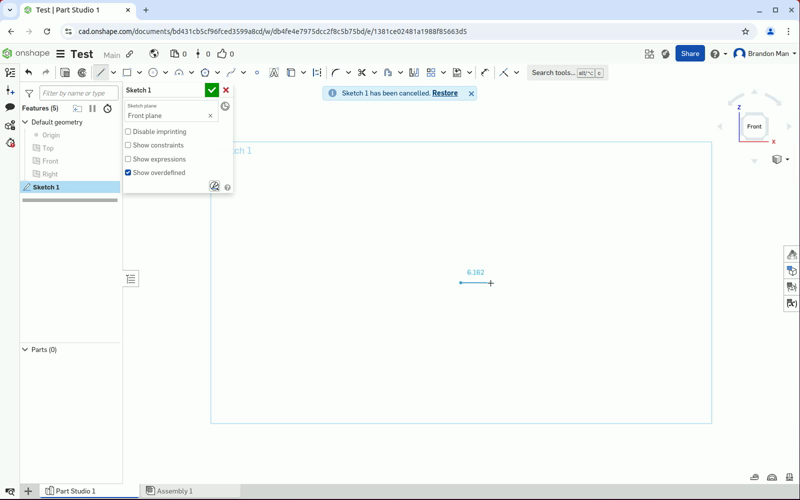
mouse_move(495, 282)
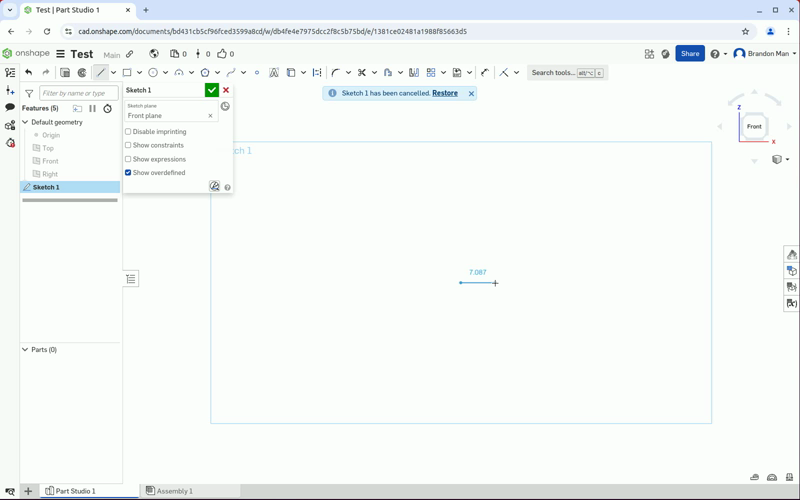
click(495, 282)
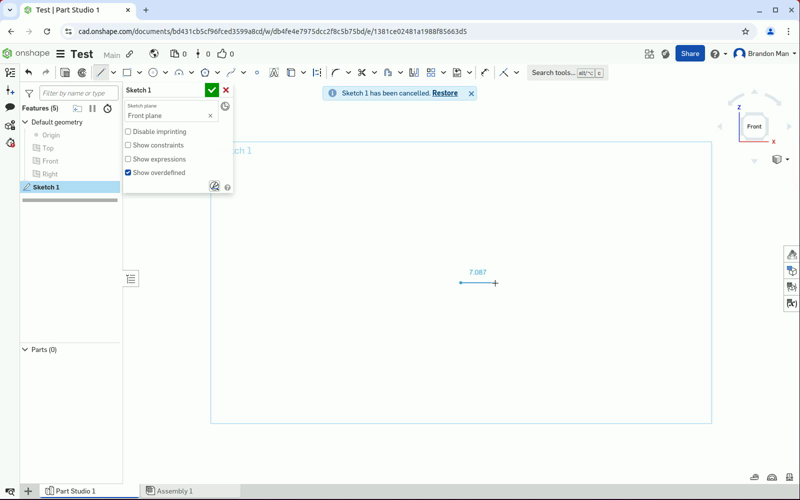
key_up(shift)
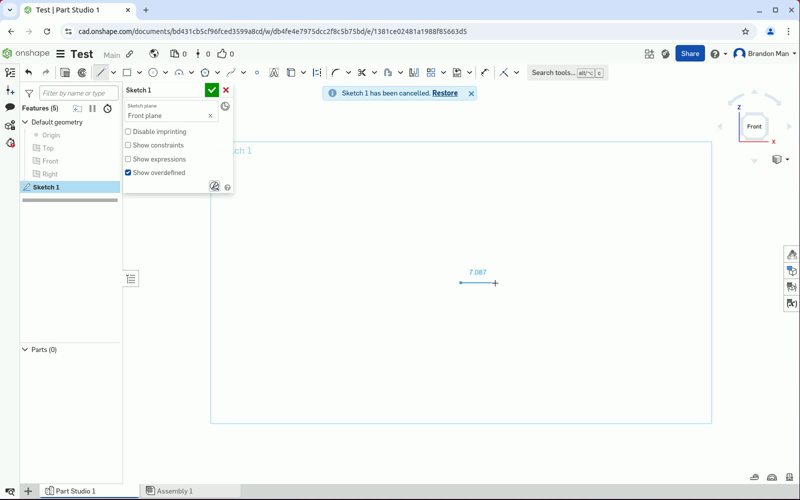
key_down(shift)
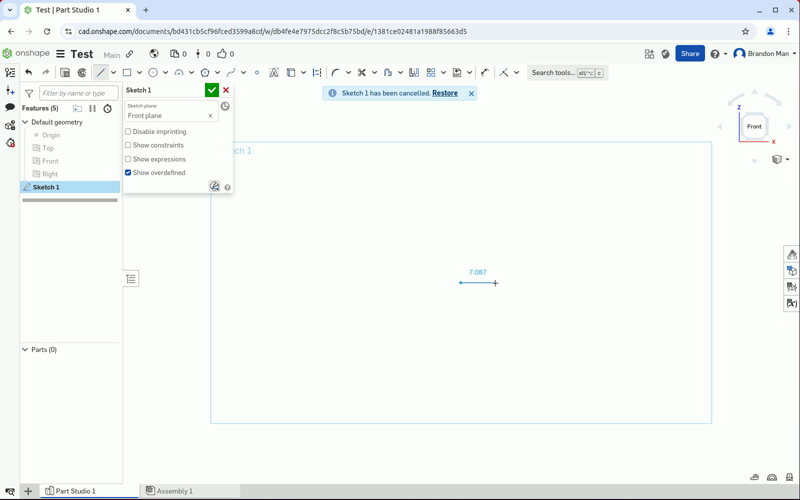
mouse_move(495, 170)
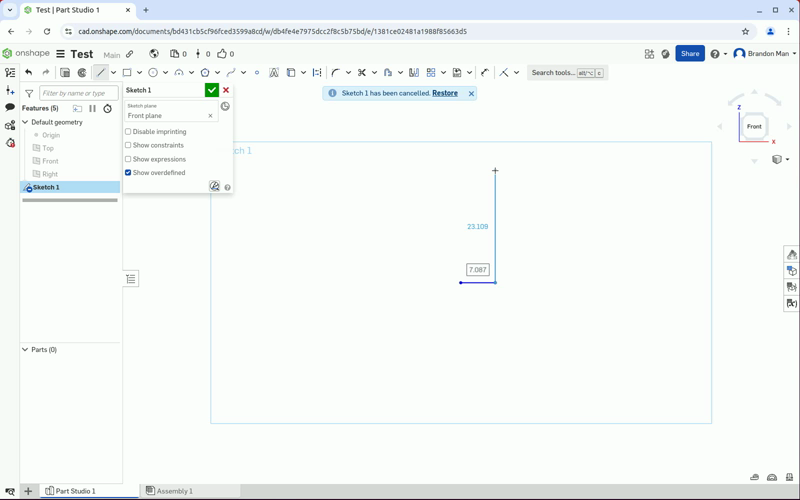
click(495, 170)
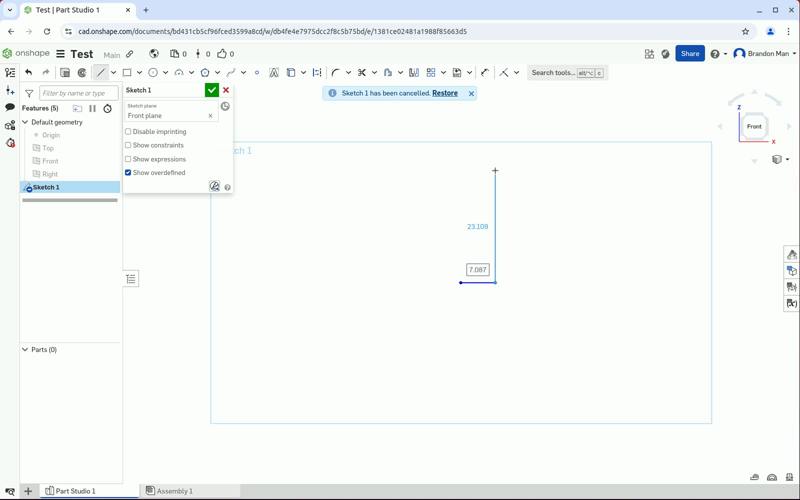
key_up(shift)
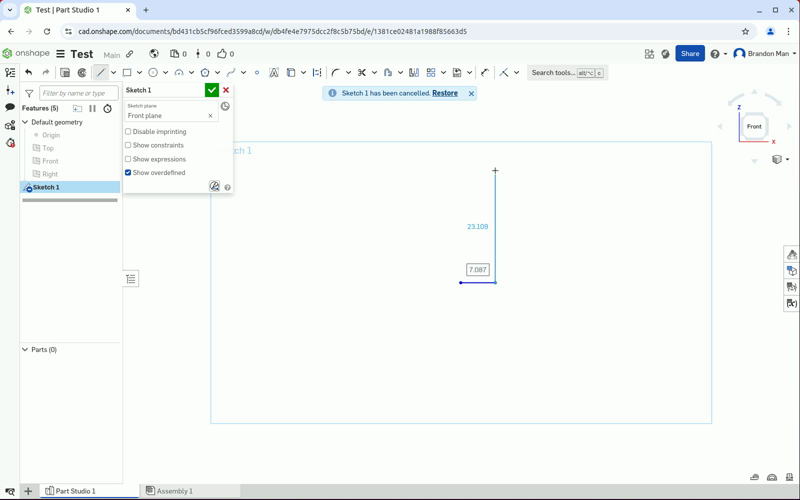
key_down(shift)
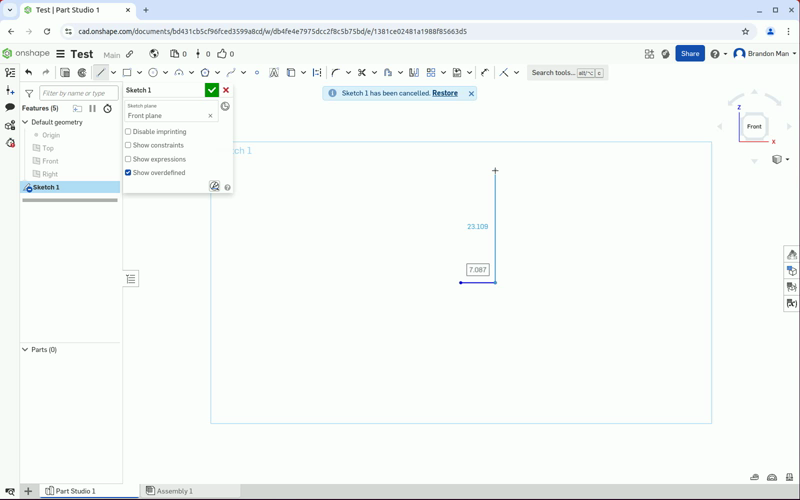
mouse_move(525, 170)
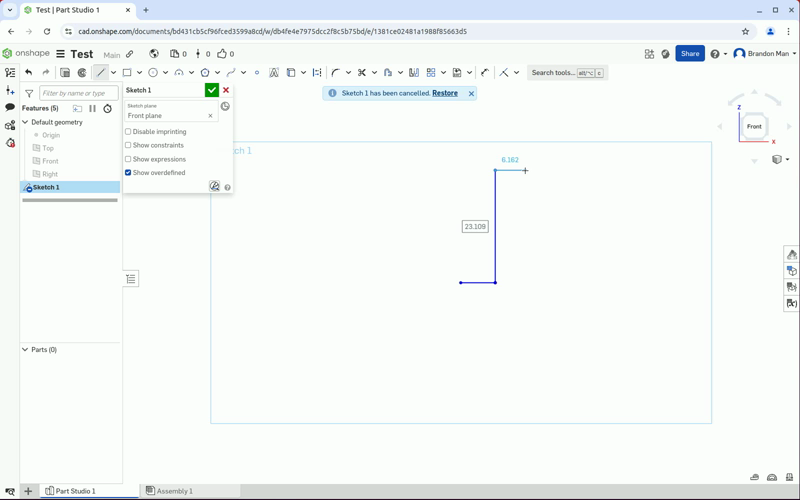
mouse_move(460, 170)
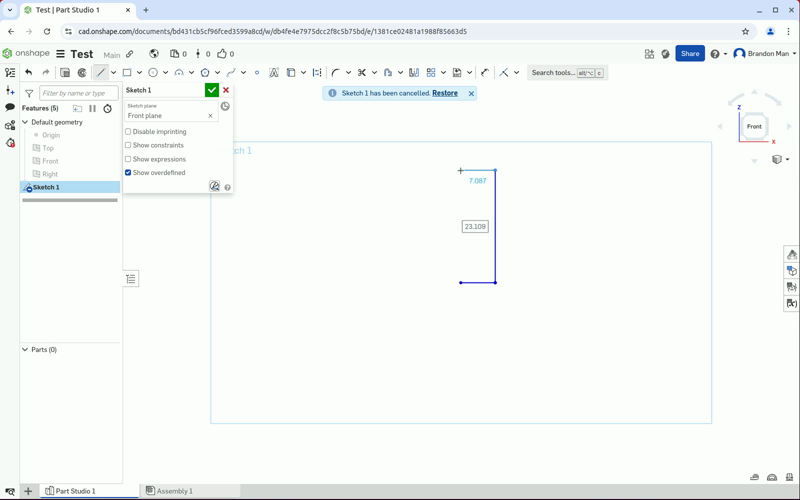
click(460, 170)
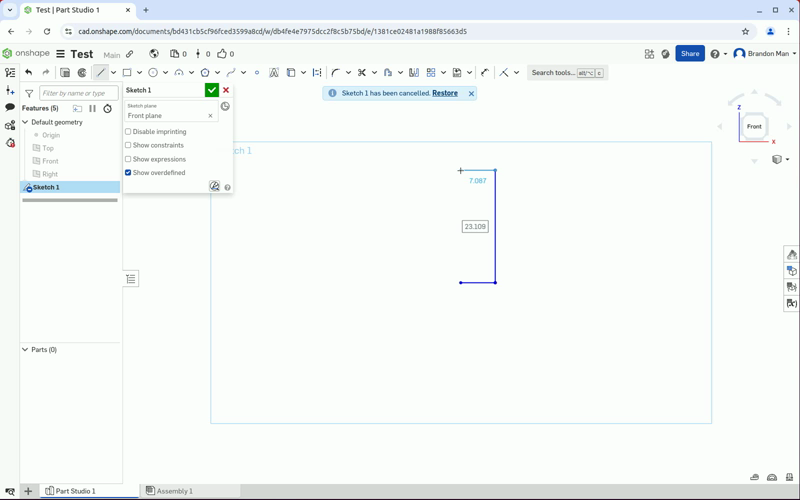
key_up(shift)
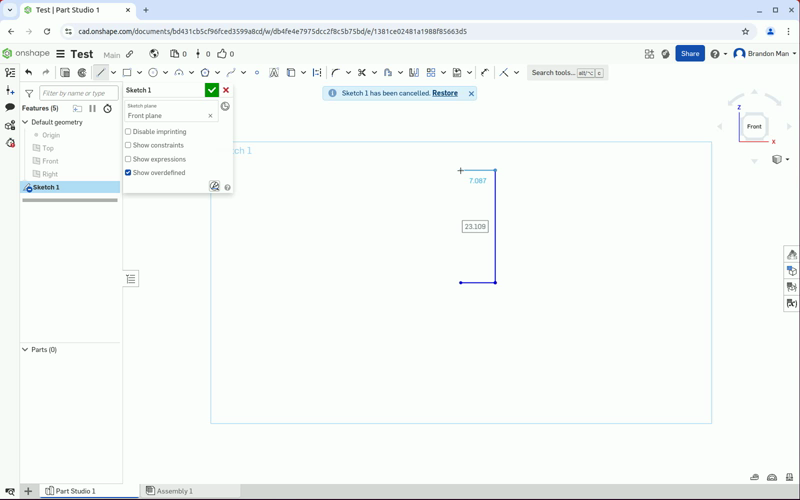
key_down(shift)
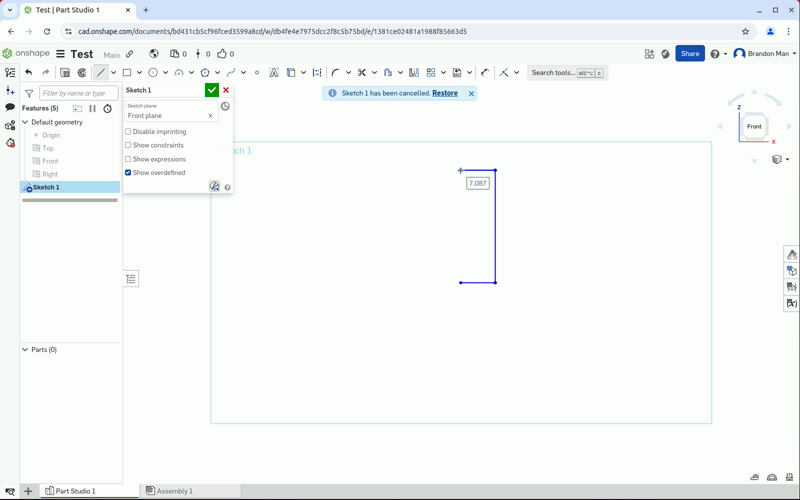
mouse_move(460, 282)
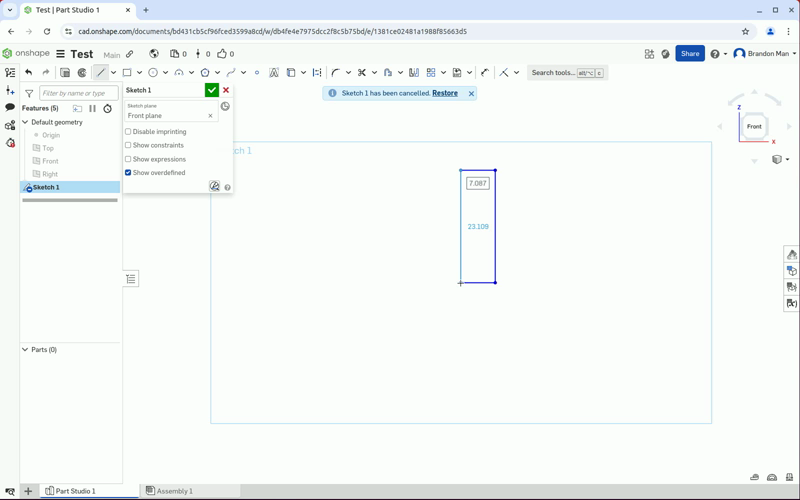
key_up(shift)
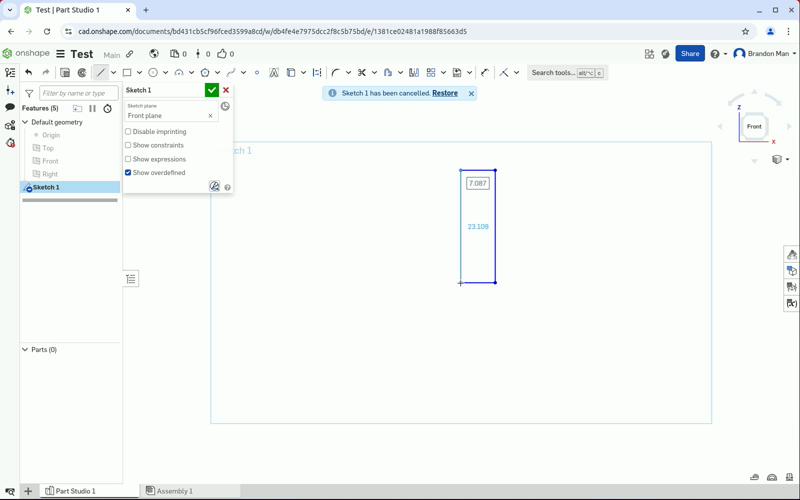
click(460, 282)
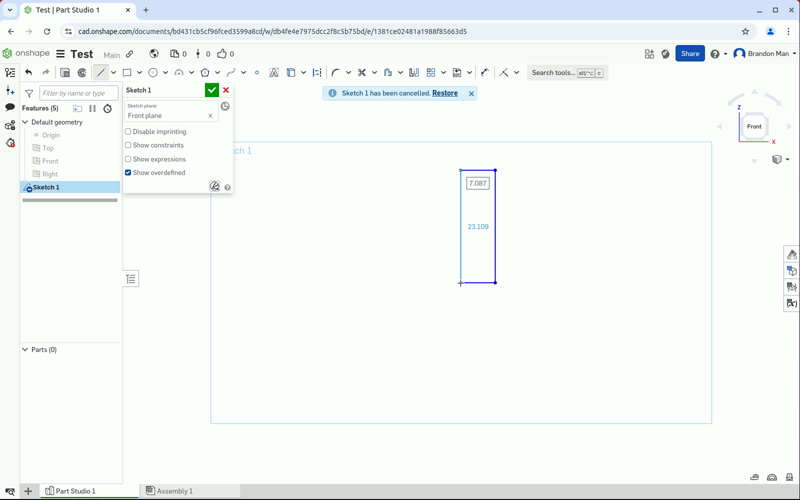
key(esc)
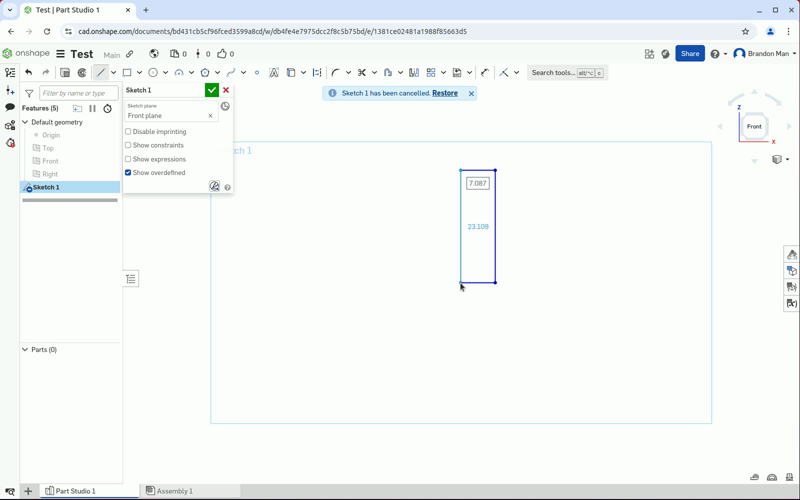
key(l)
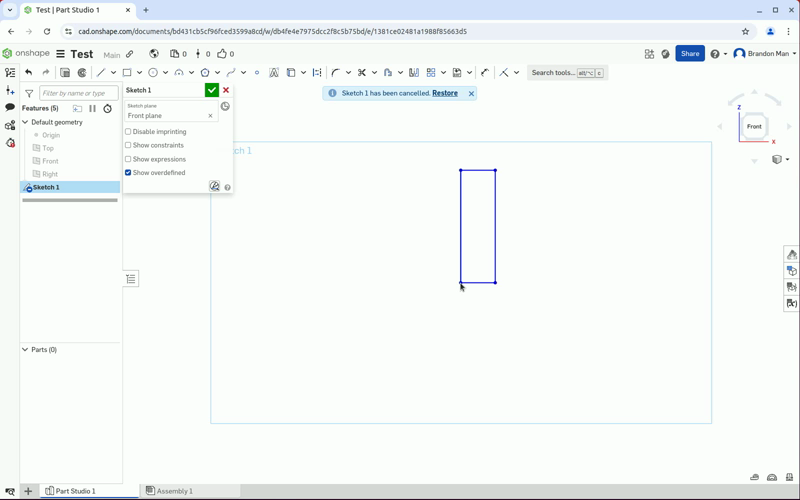
key_down(shift)
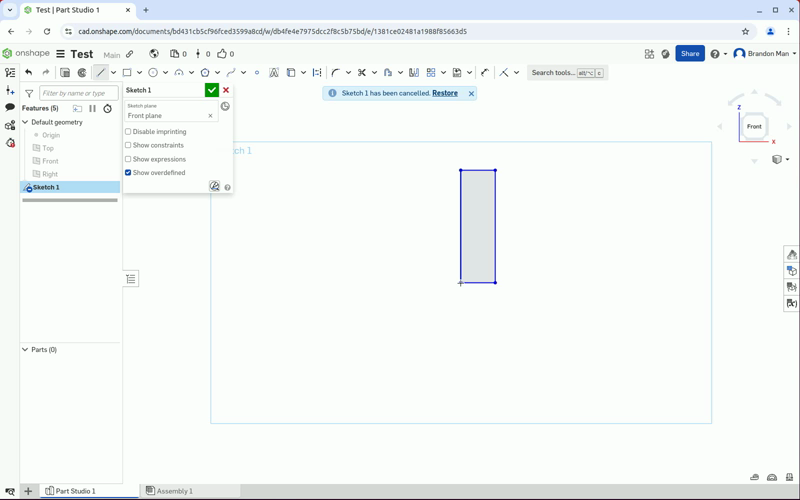
mouse_move(471, 280)
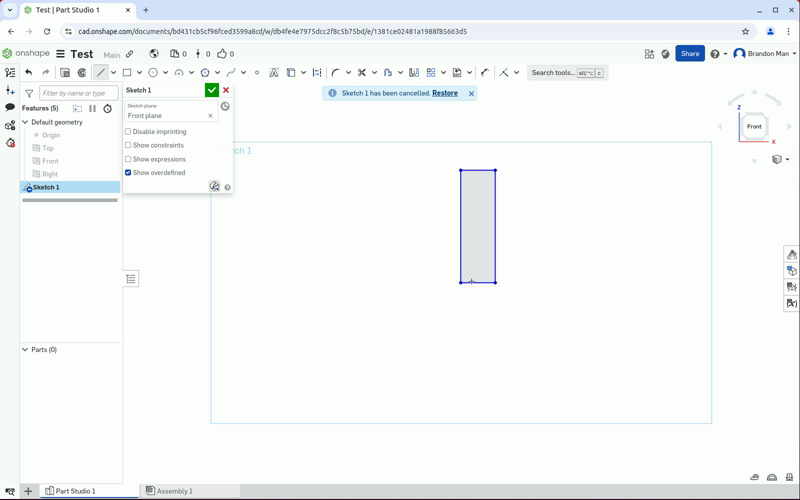
click(471, 280)
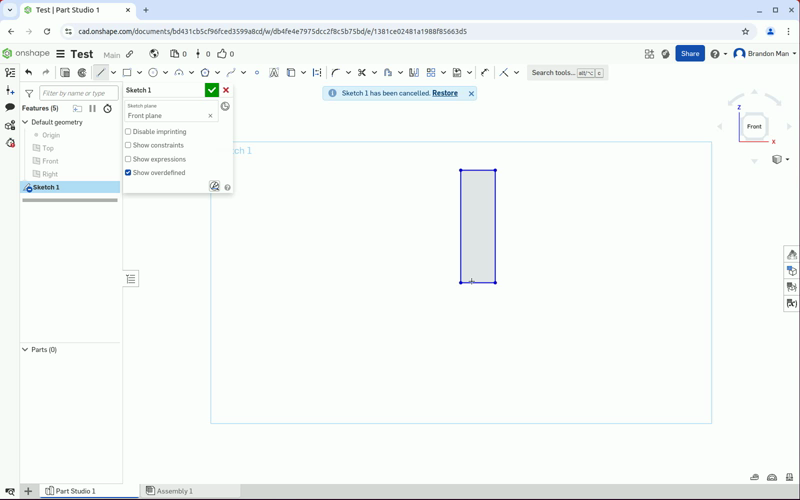
key_up(shift)
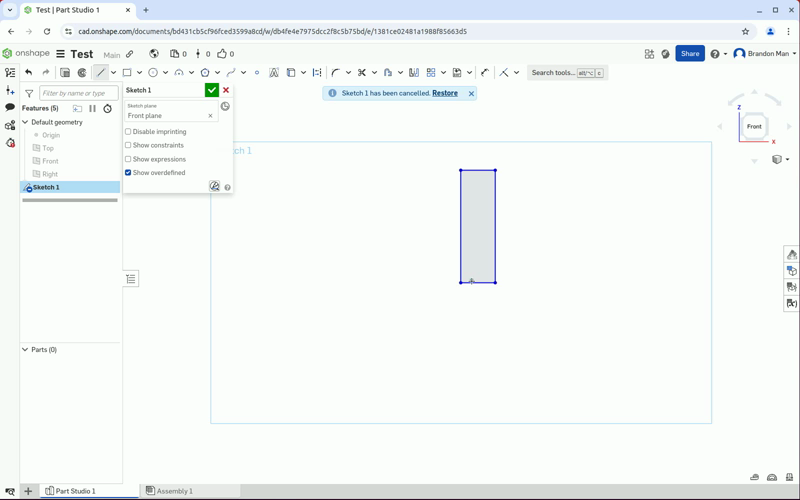
key_down(shift)
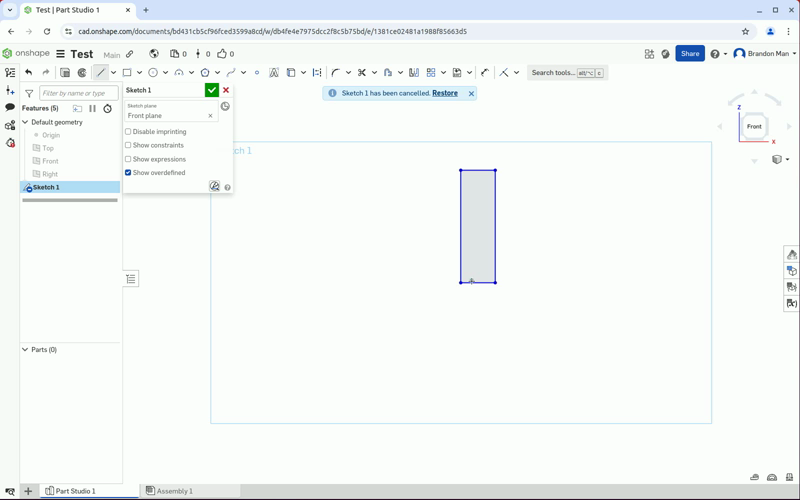
mouse_move(501, 280)
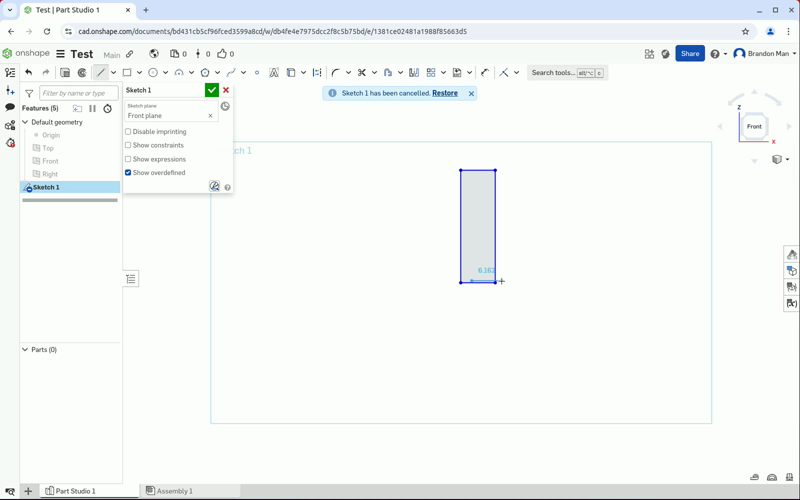
mouse_move(484, 280)
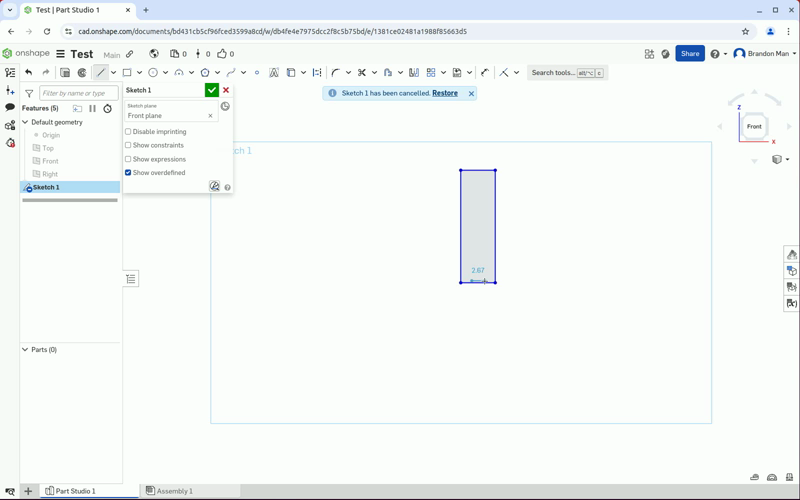
click(484, 280)
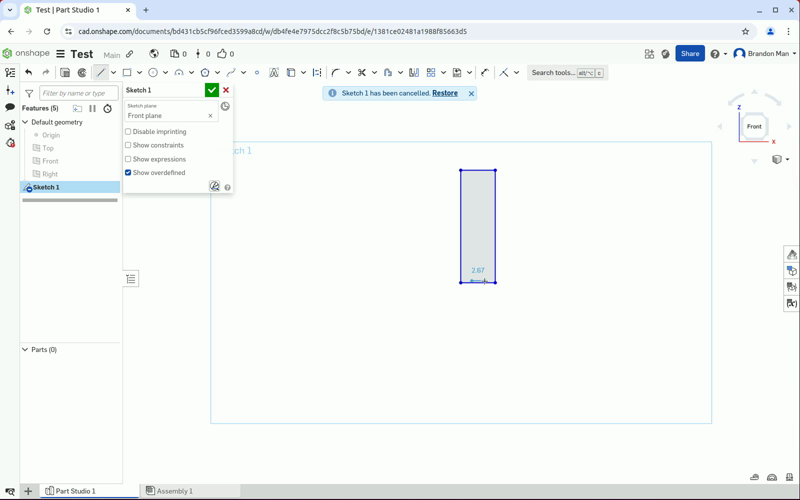
key_up(shift)
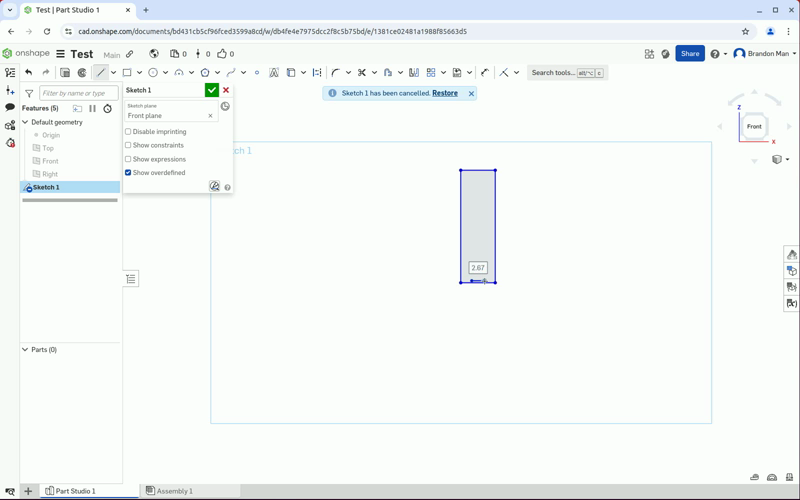
key_down(shift)
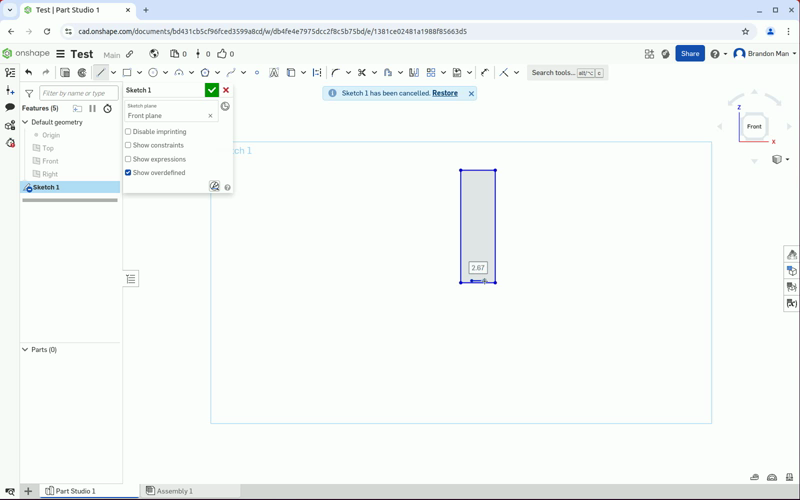
mouse_move(484, 216)
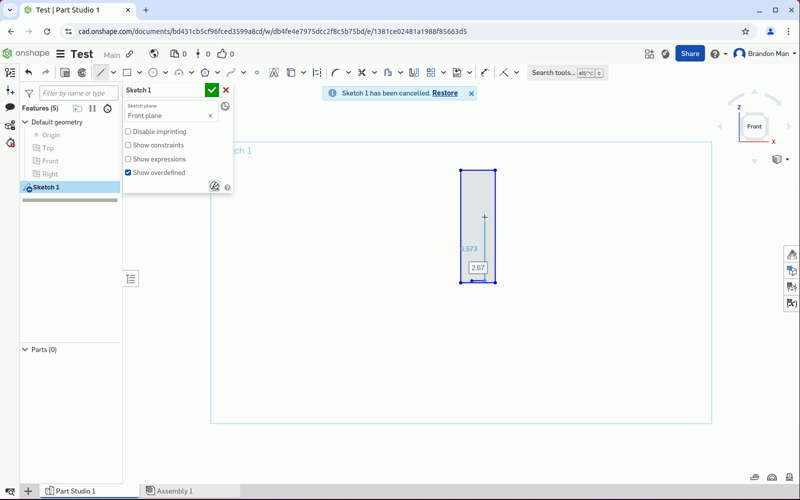
click(484, 216)
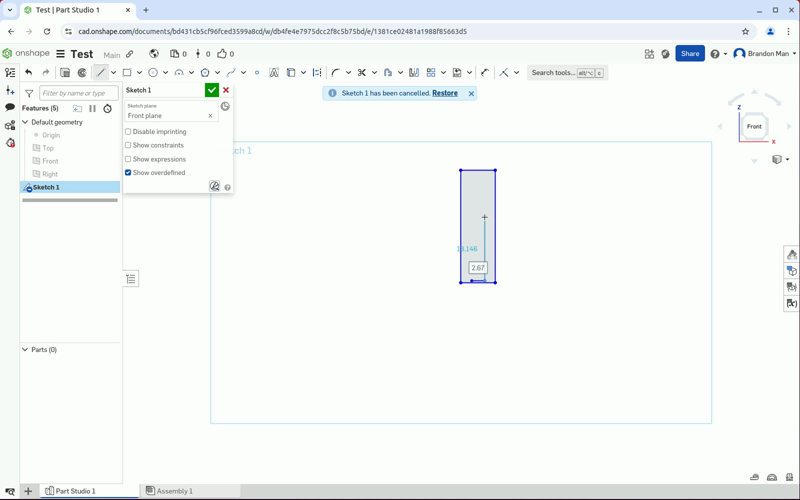
key_up(shift)
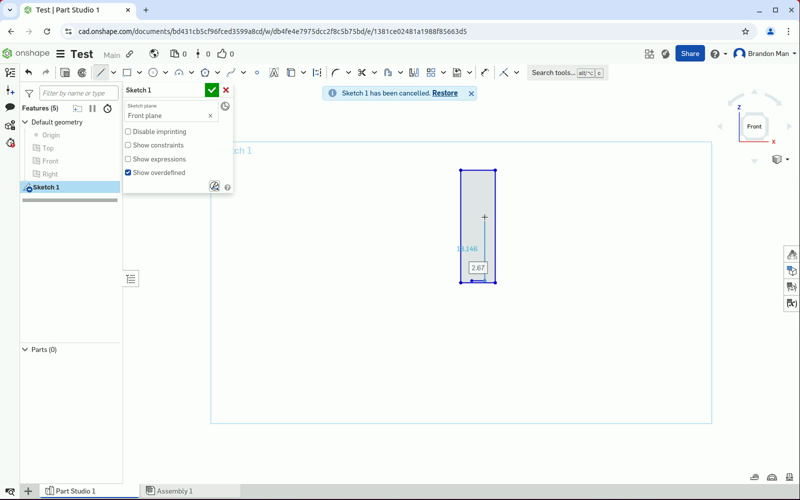
key_down(shift)
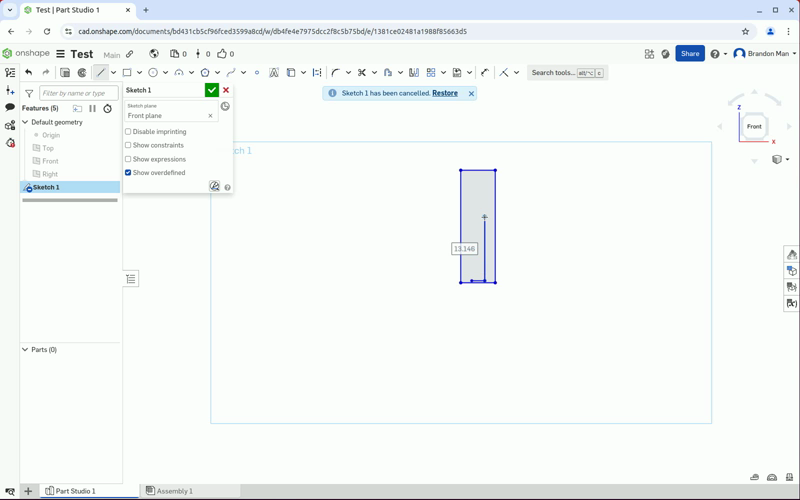
mouse_move(514, 216)
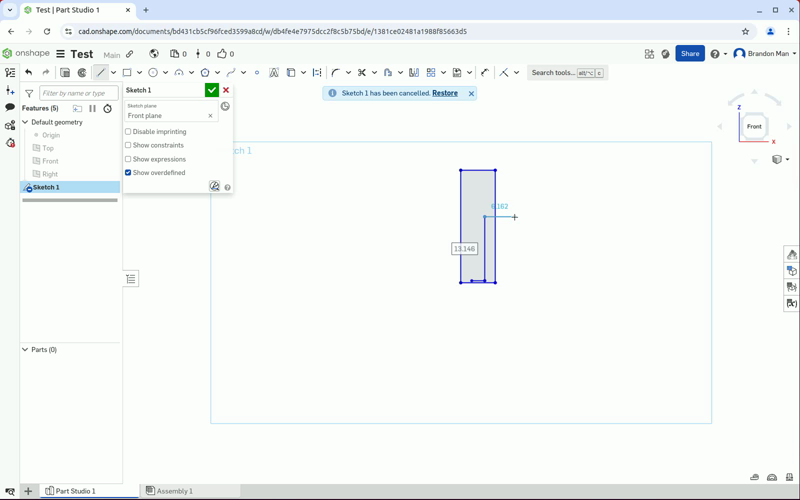
mouse_move(471, 216)
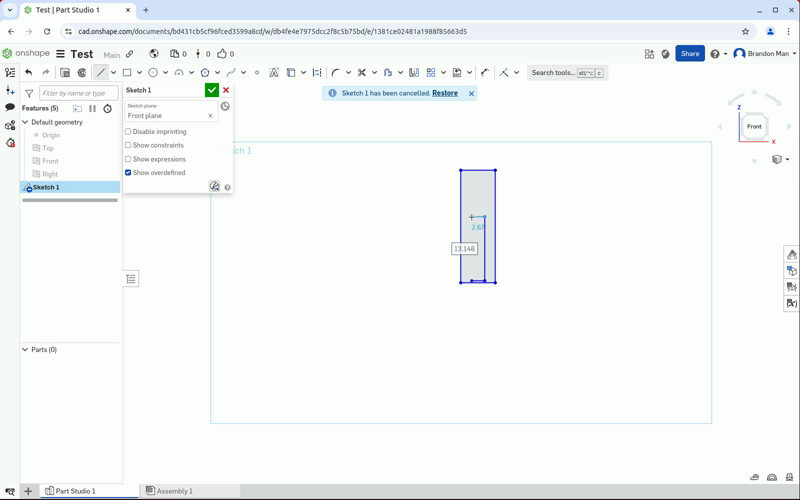
click(471, 216)
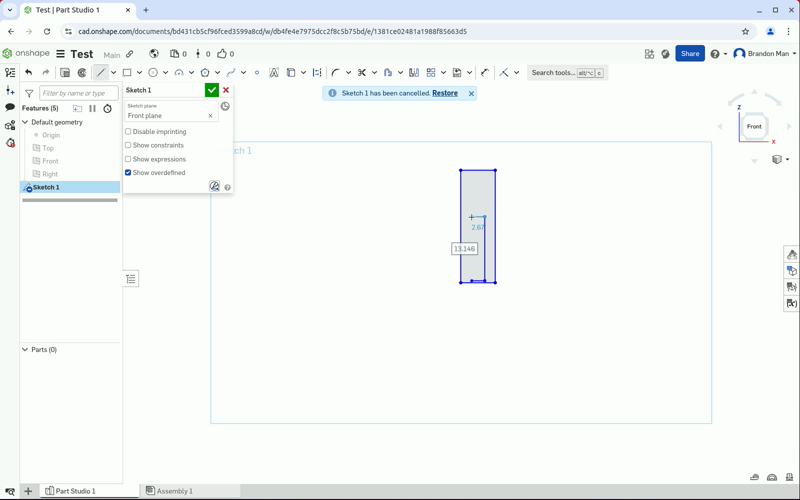
key_up(shift)
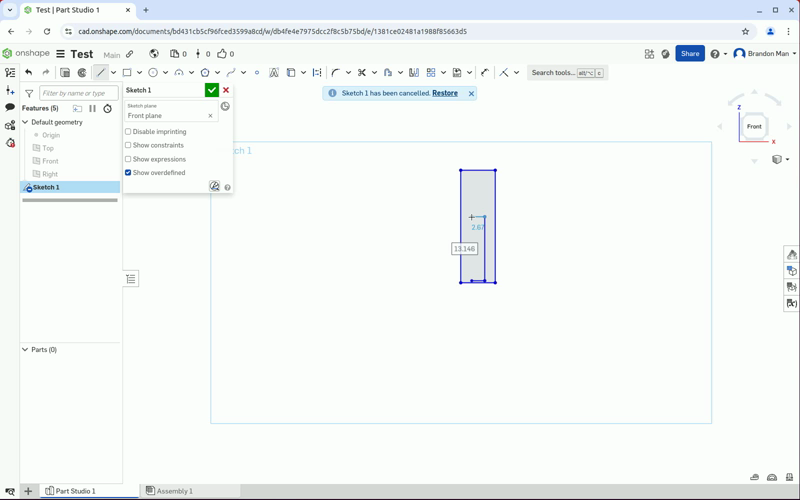
key_down(shift)
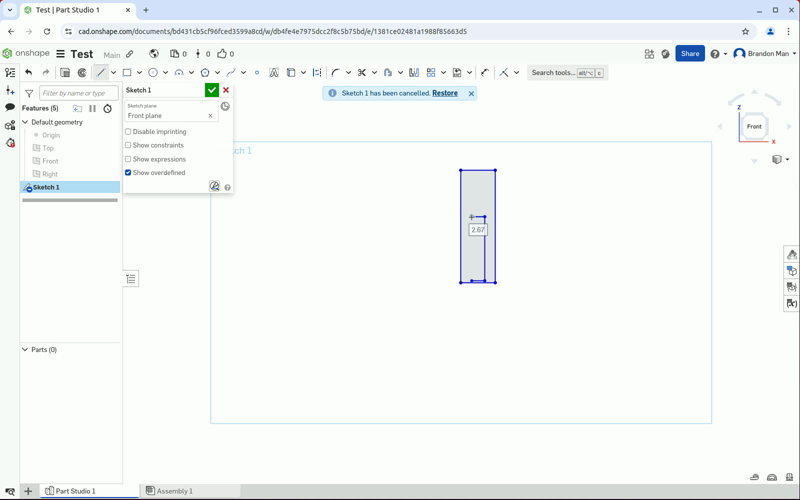
mouse_move(471, 280)
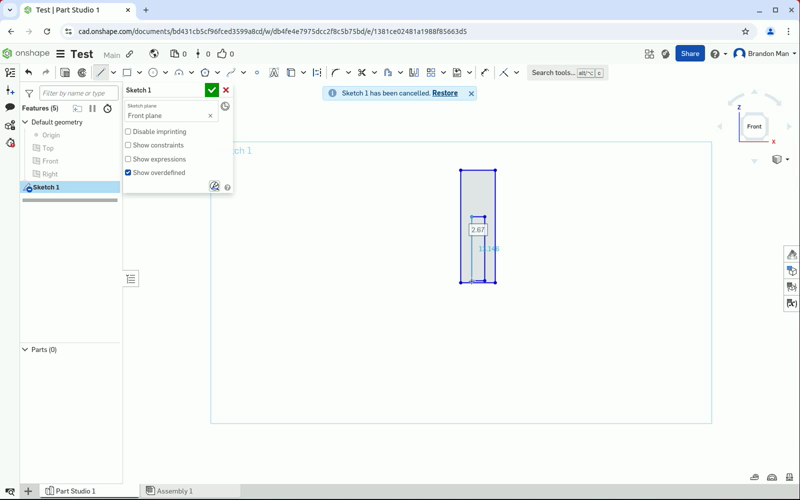
key_up(shift)
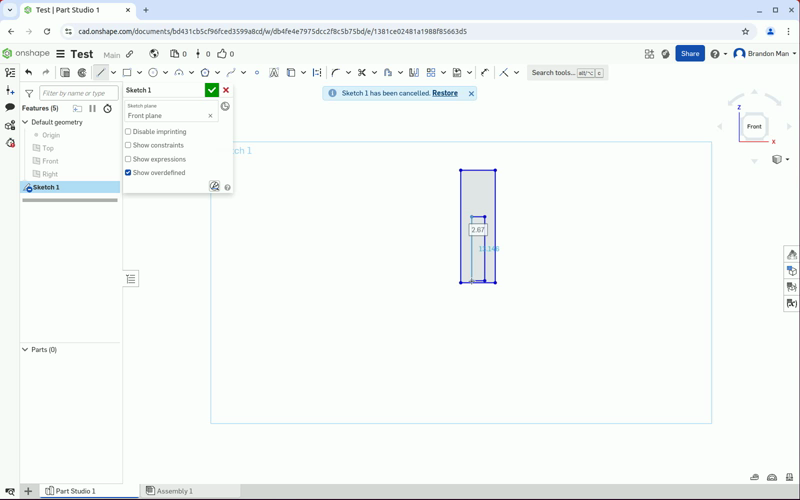
click(471, 280)
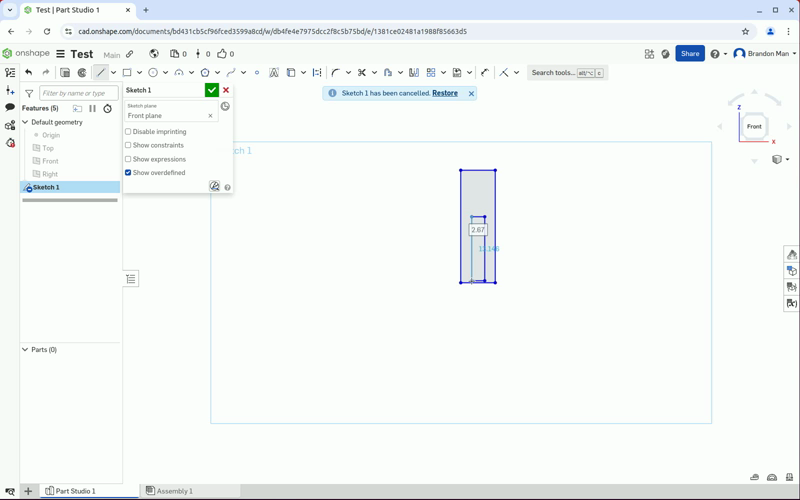
key(esc)
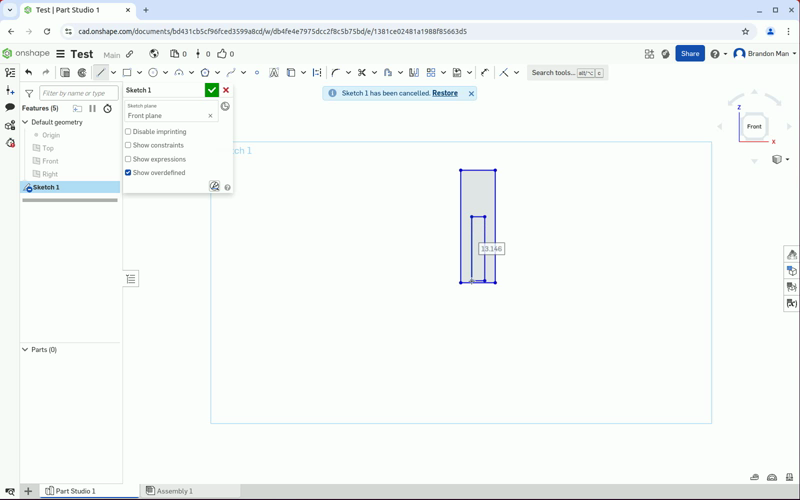
mouse_move(464, 183)
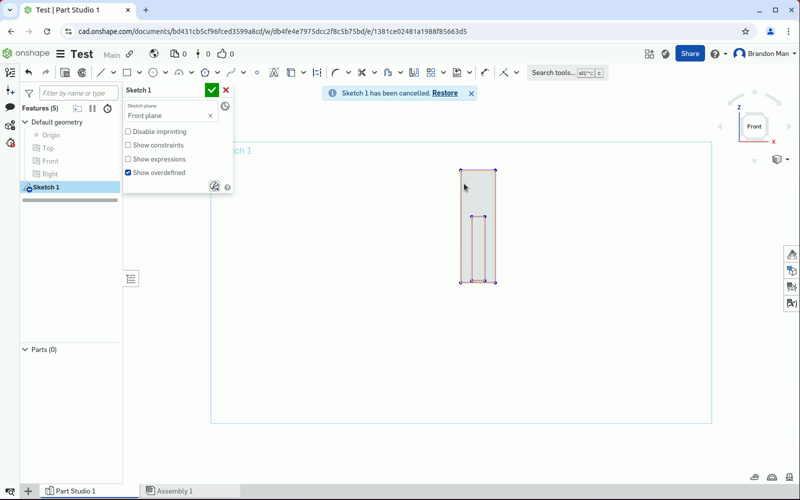
click(464, 183)
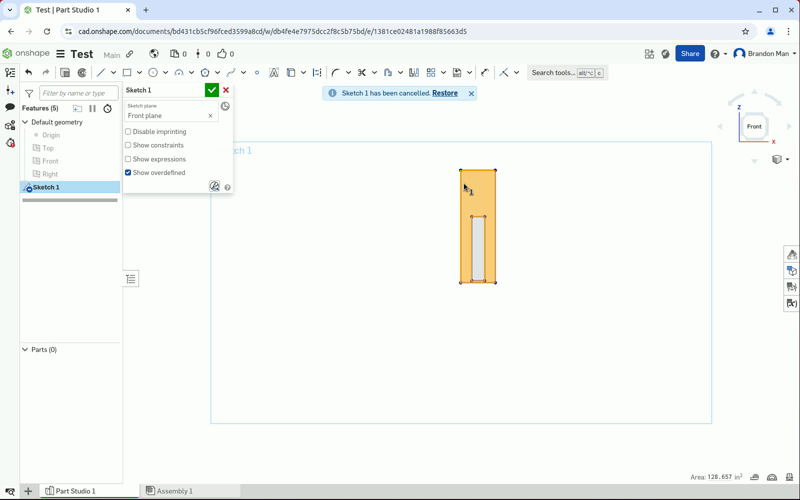
mouse_move(73, 352)
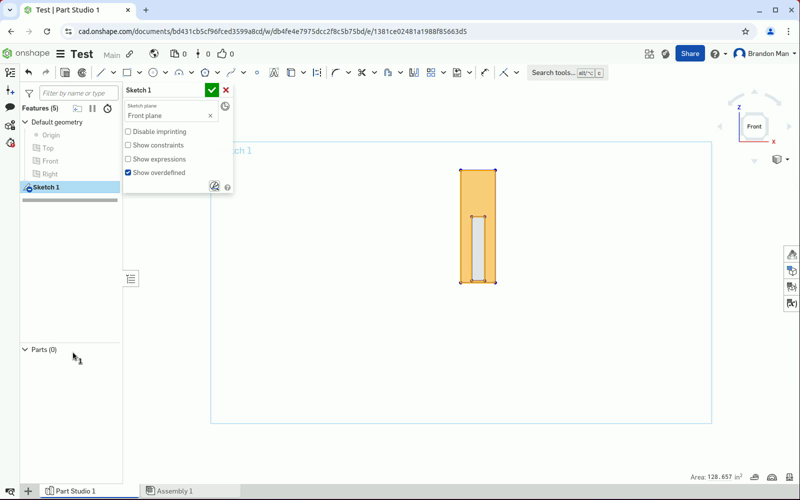
key(shift+y)
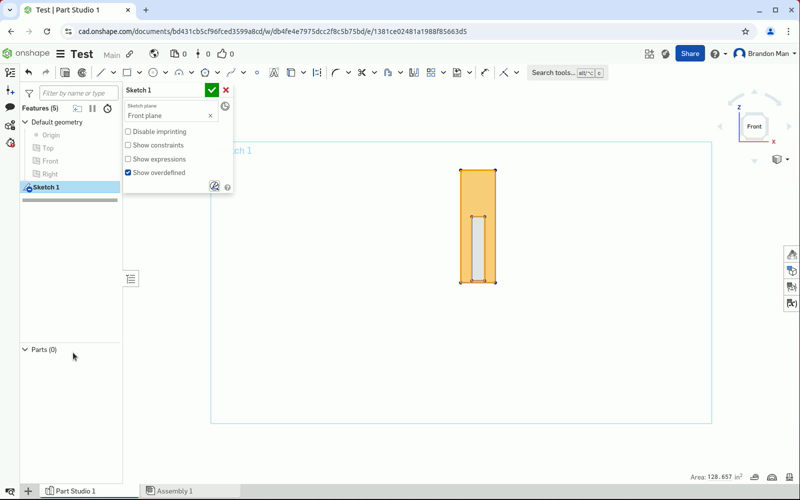
key(shift+e)
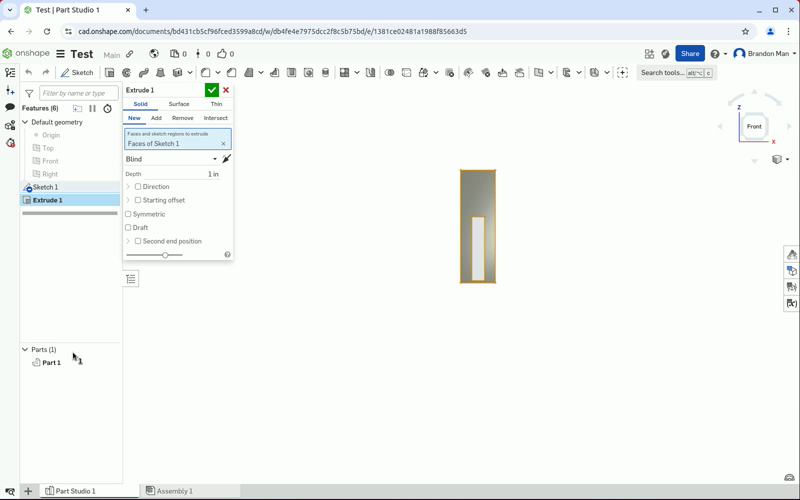
mouse_move(143, 106)
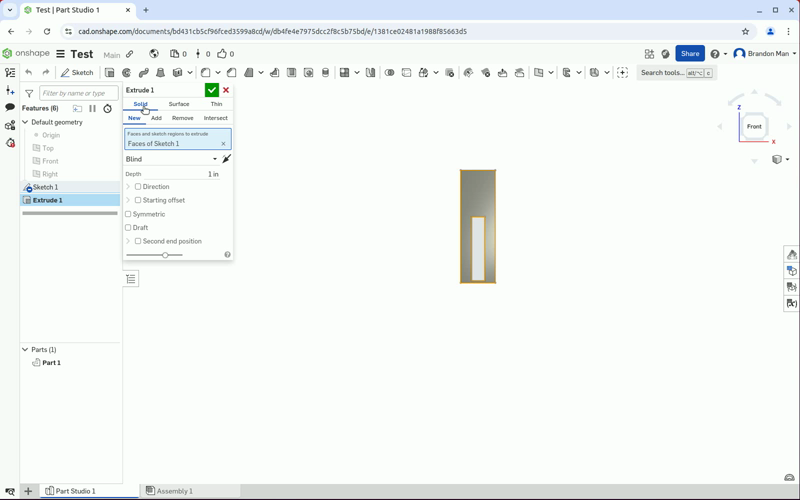
click(143, 106)
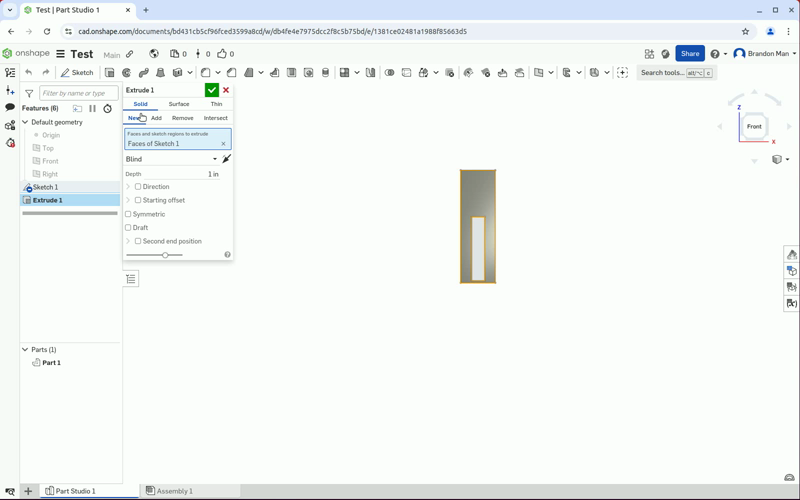
mouse_move(137, 120)
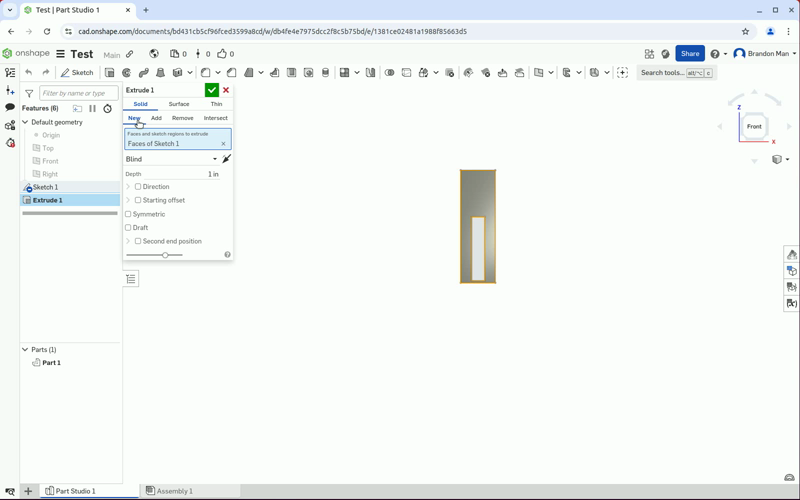
click(137, 120)
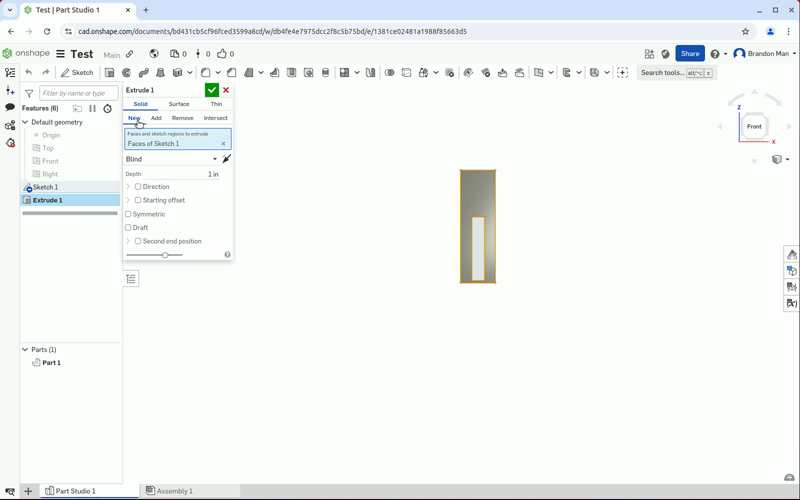
key(tab, 4)
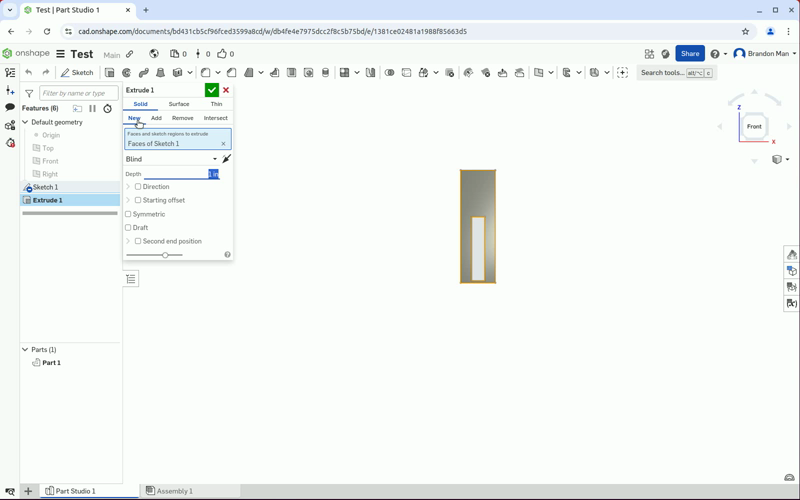
text(1.685)
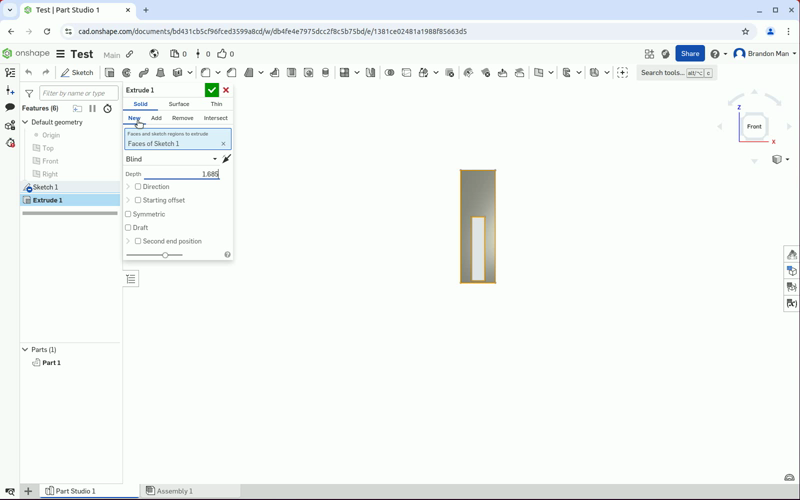
key(enter)
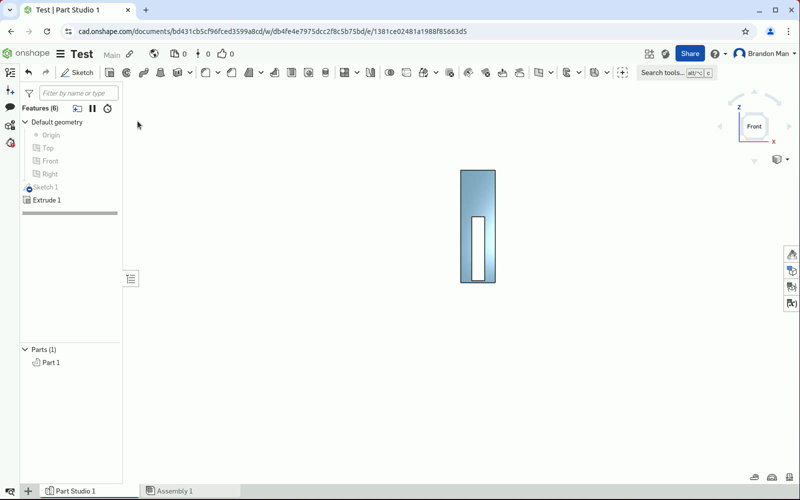
key(shift+h)
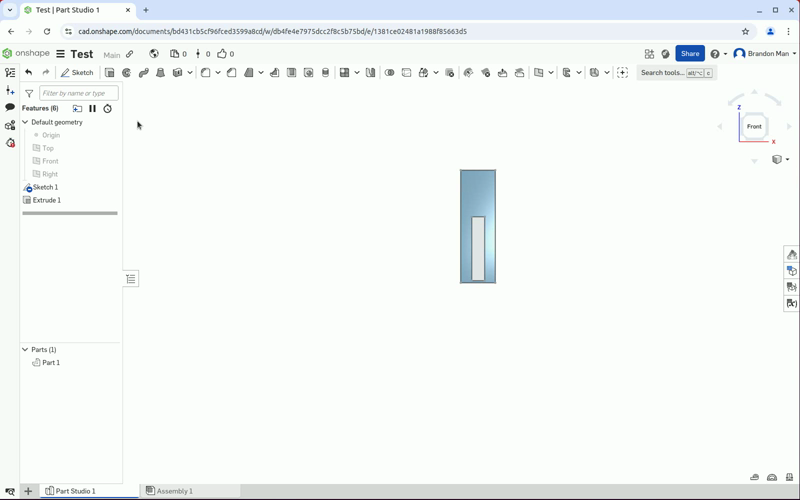
key(shift+h)
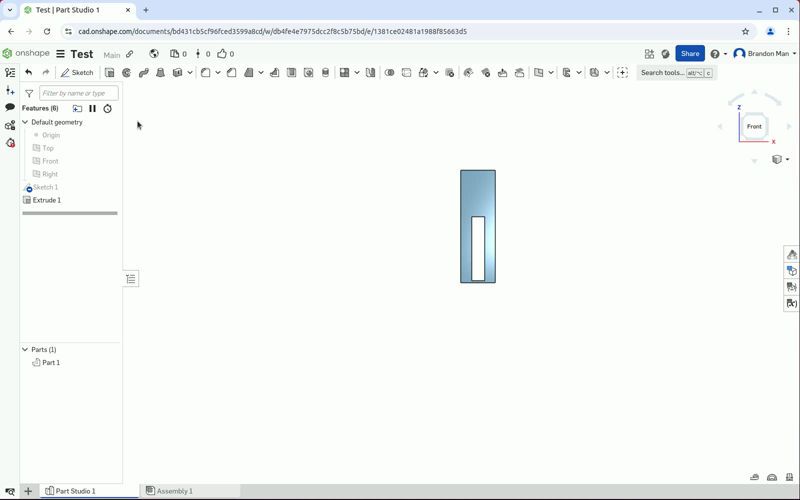
mouse_move(73, 189)
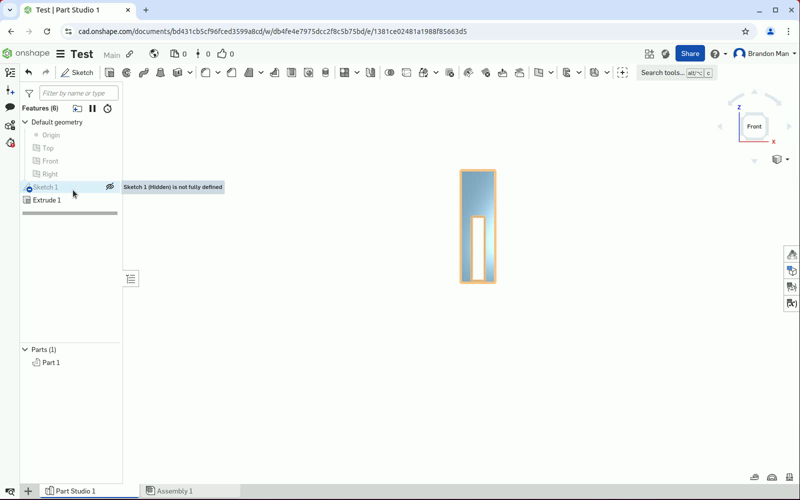
click(73, 189)
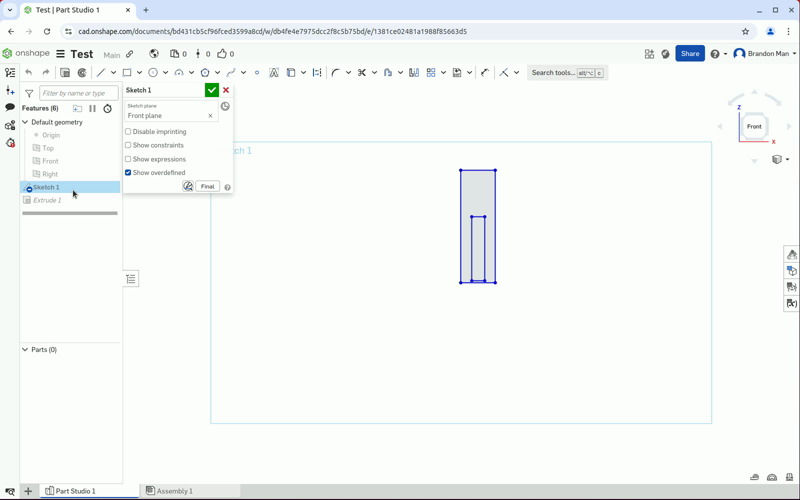
mouse_move(229, 92)
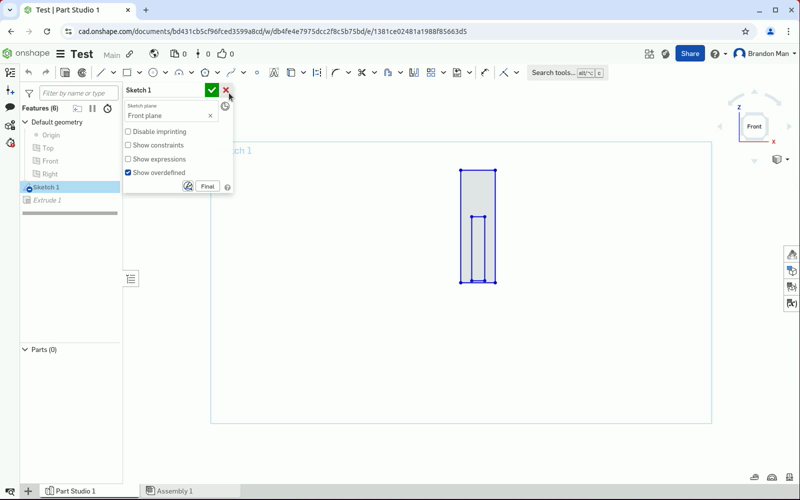
click(229, 92)
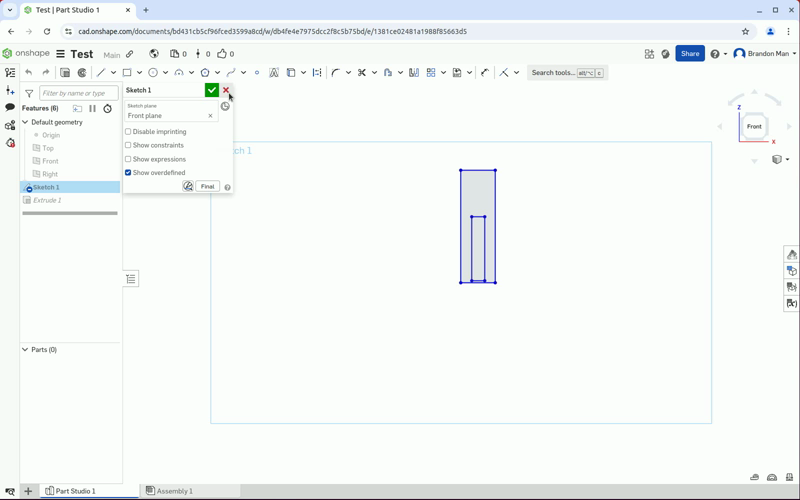
key(shift+s)
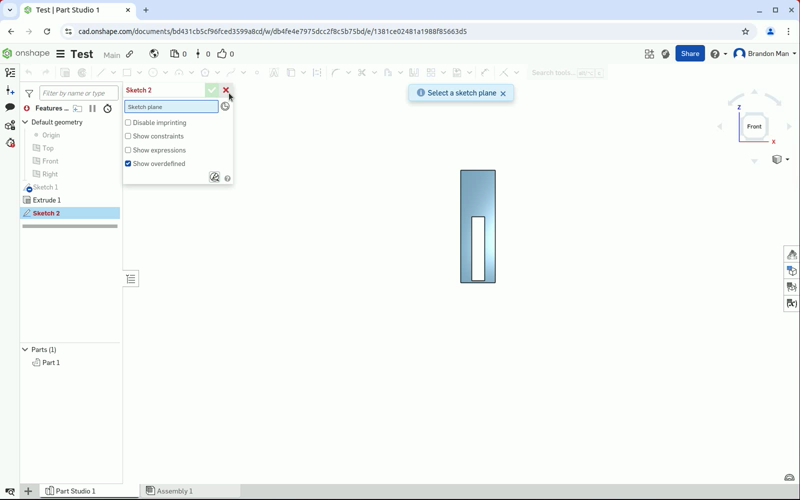
mouse_move(73, 163)
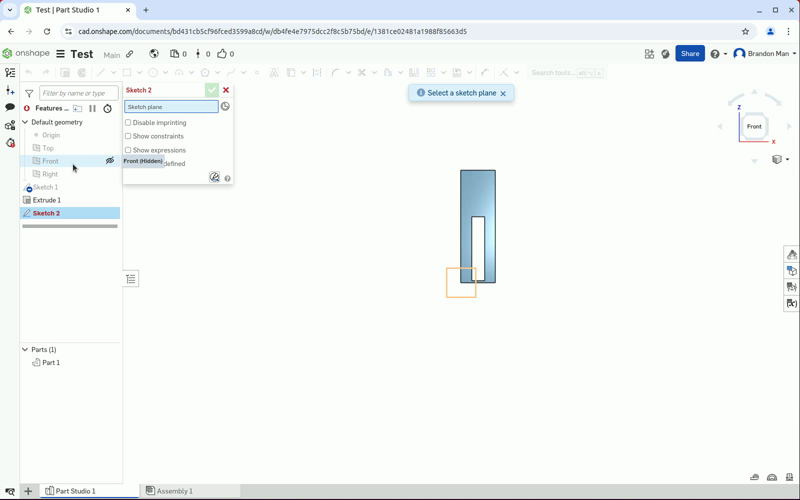
click(73, 163)
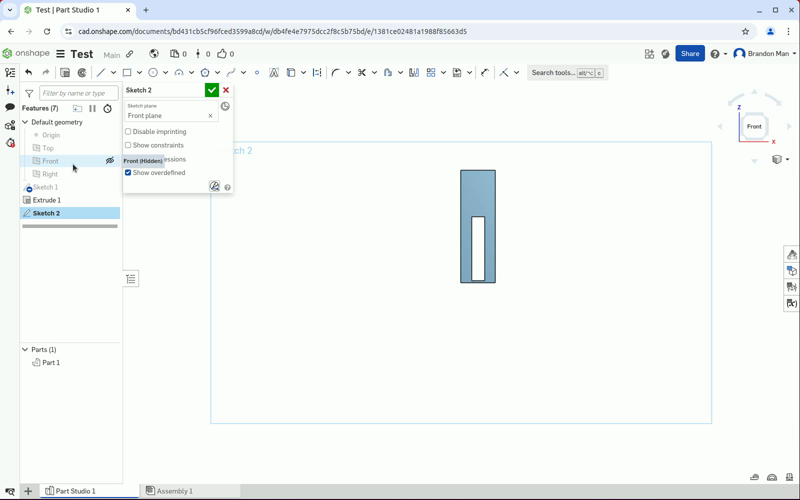
mouse_move(73, 352)
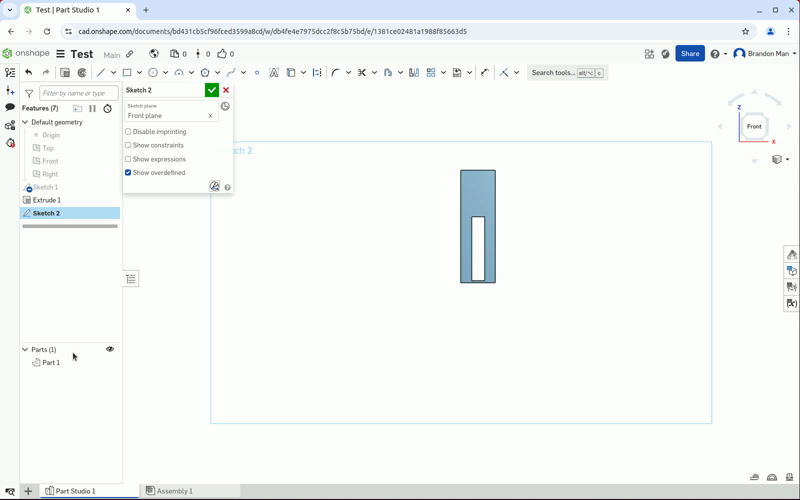
key(y)
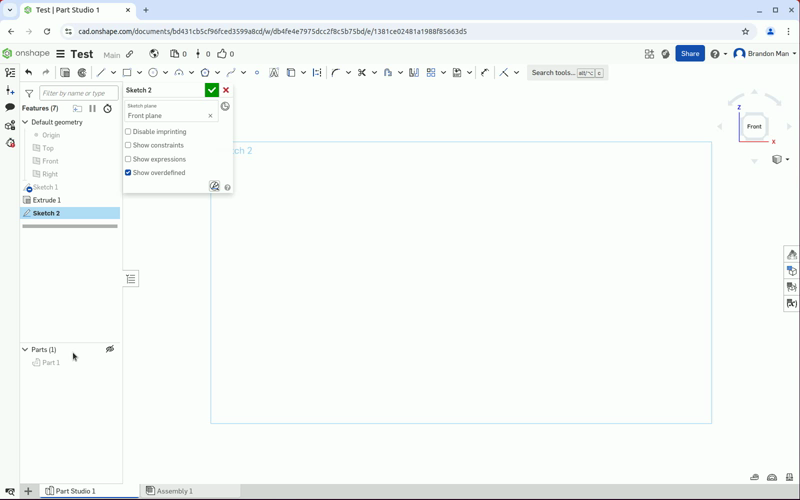
key(l)
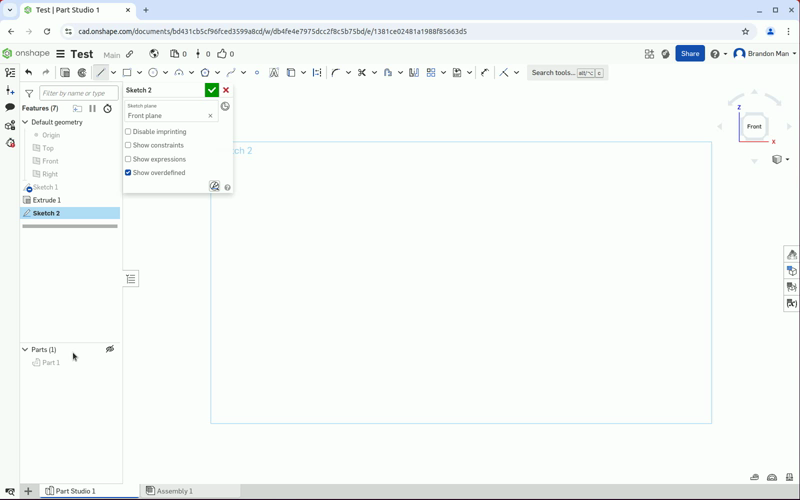
key_down(shift)
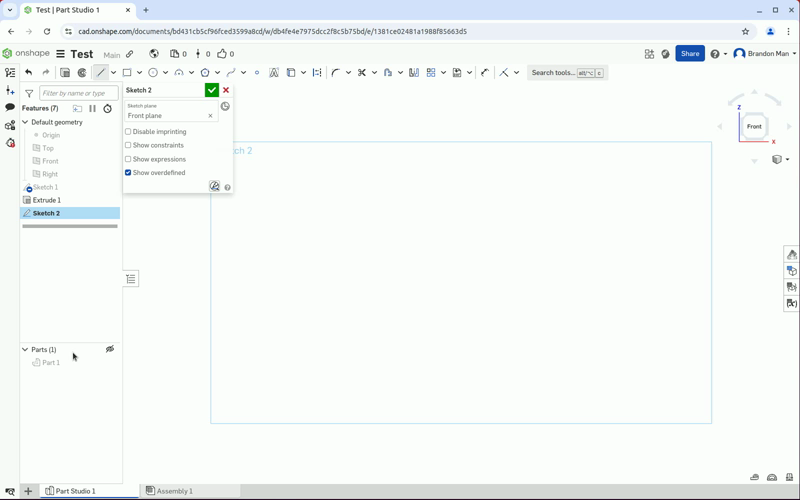
mouse_move(471, 280)
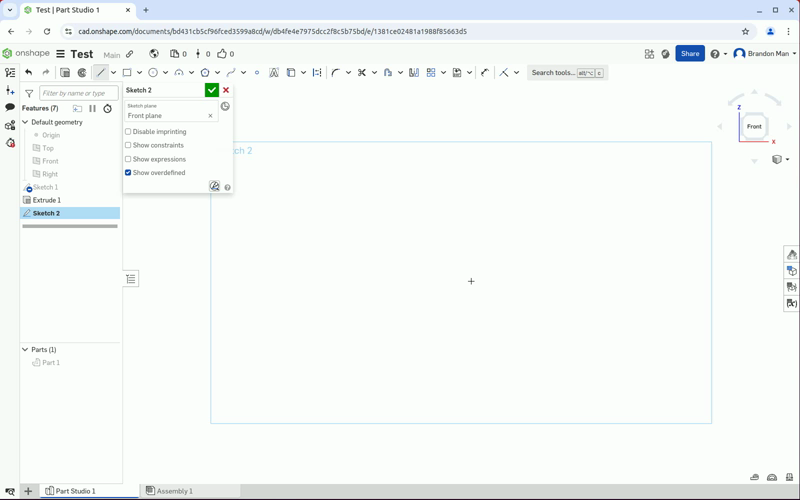
click(471, 280)
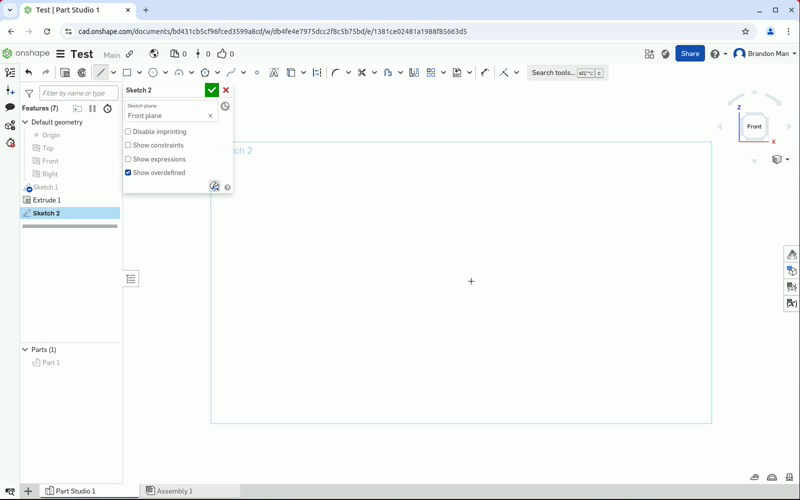
key_up(shift)
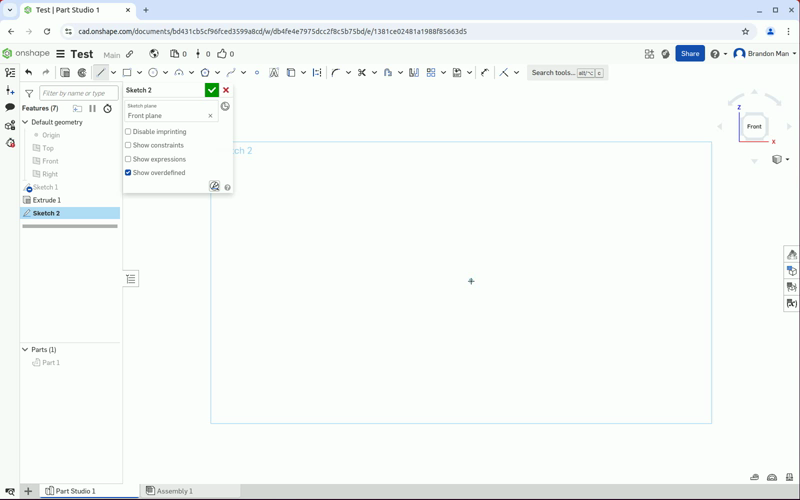
key_down(shift)
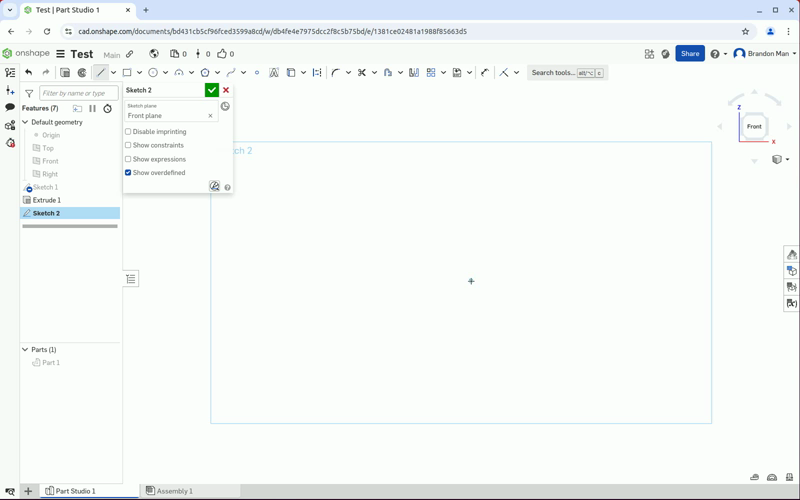
mouse_move(501, 280)
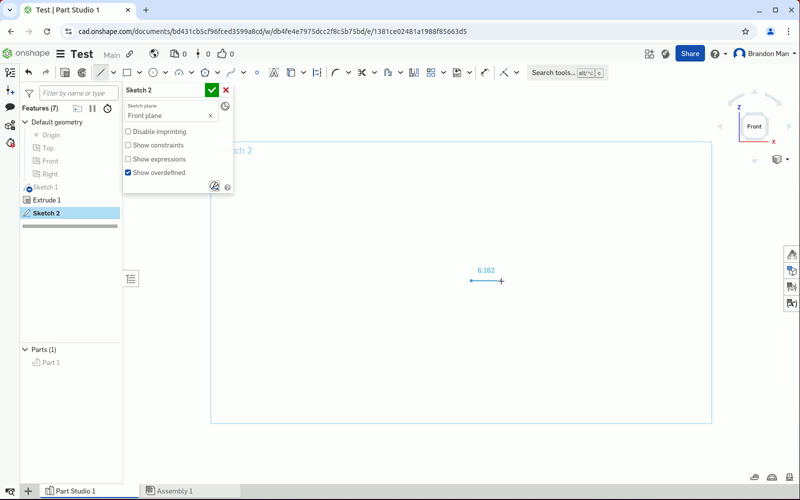
mouse_move(483, 280)
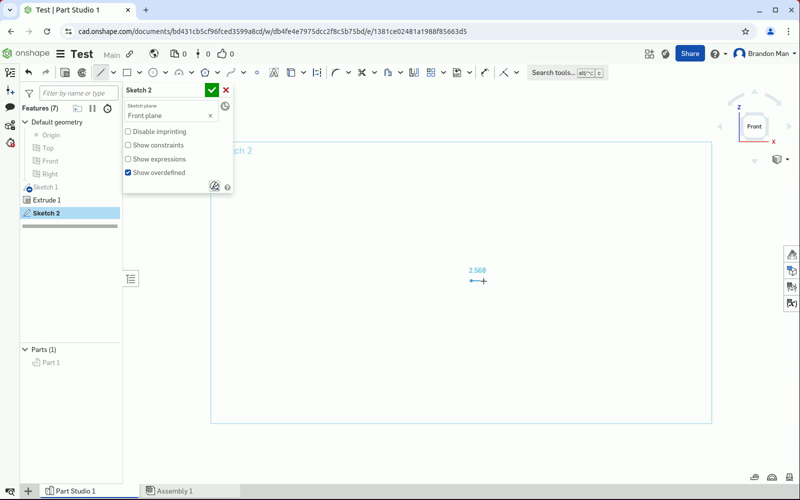
click(483, 280)
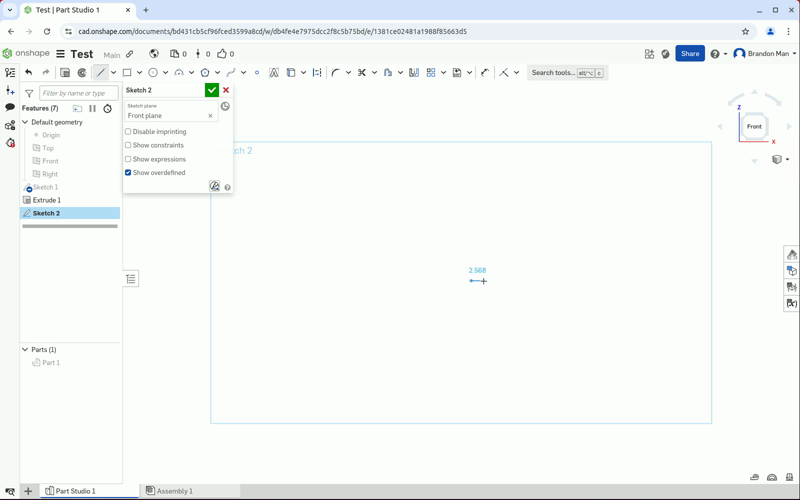
key_up(shift)
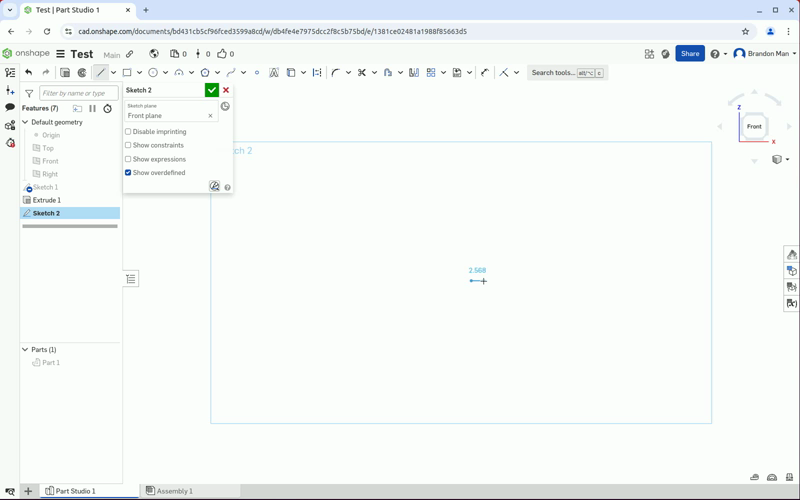
key_down(shift)
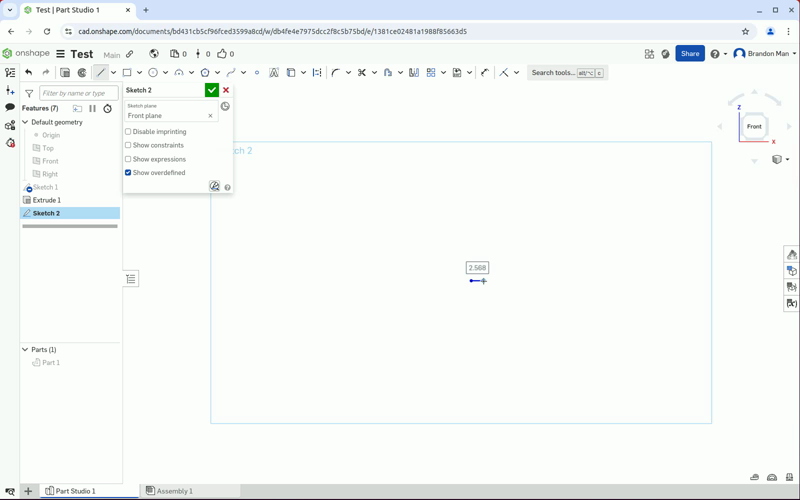
mouse_move(483, 215)
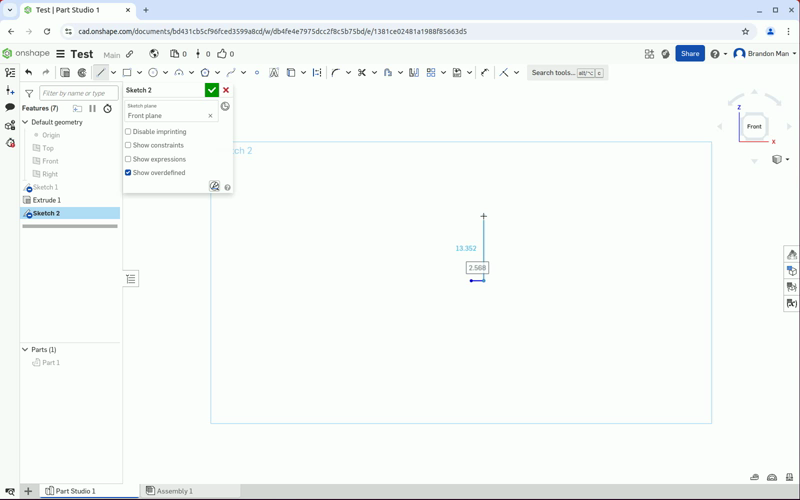
click(483, 215)
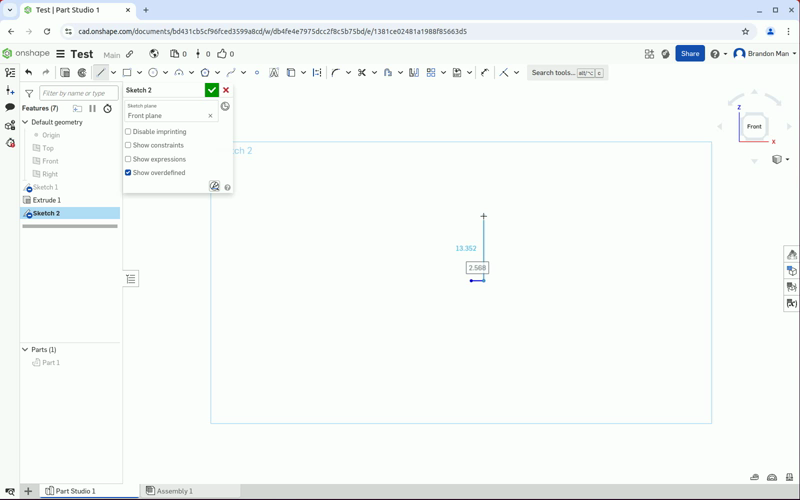
key_up(shift)
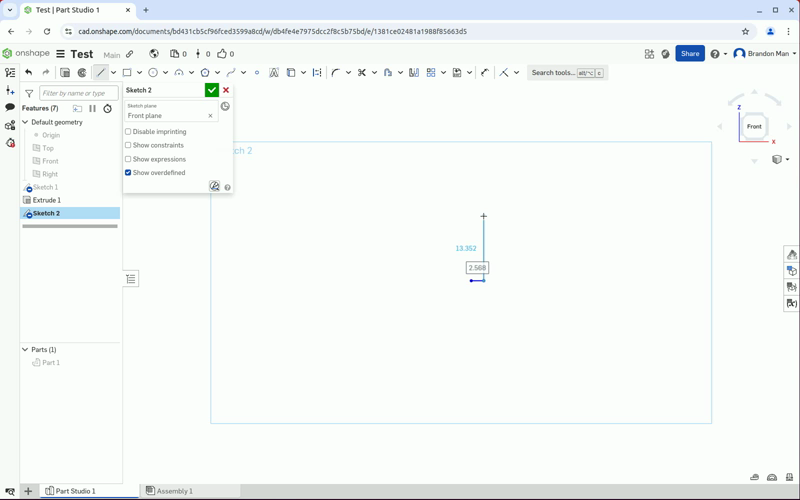
key_down(shift)
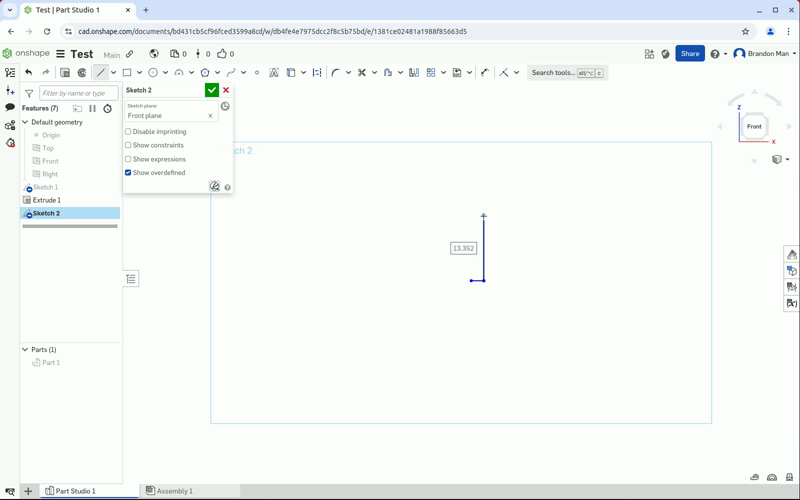
mouse_move(513, 215)
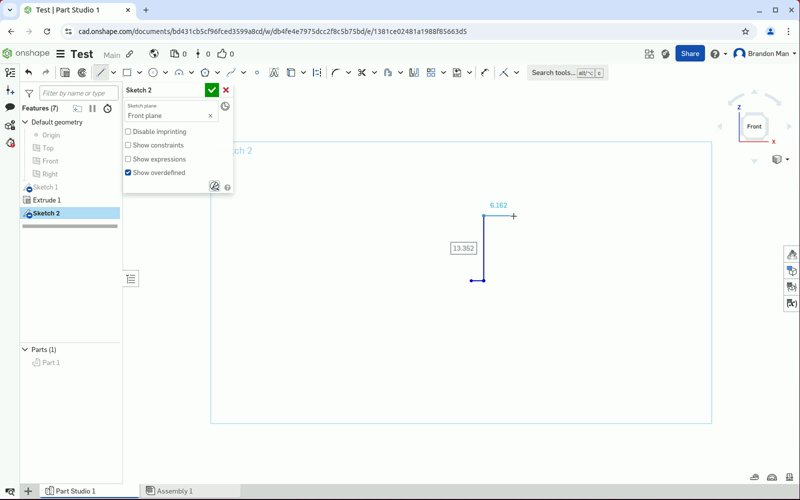
mouse_move(471, 215)
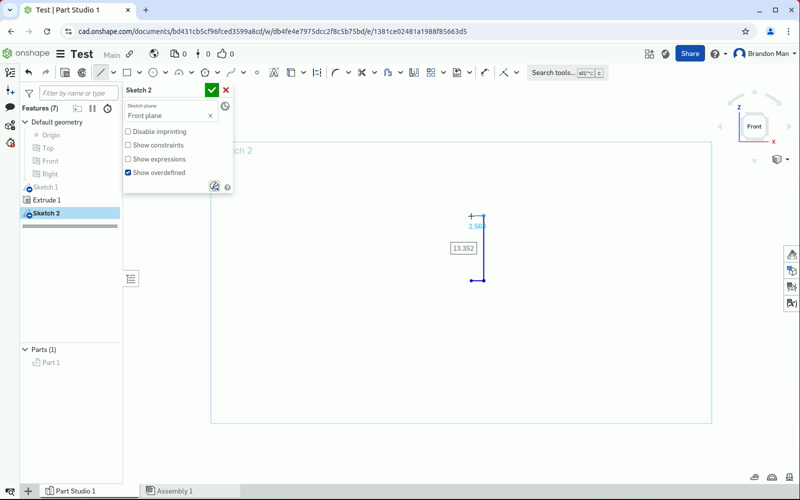
click(471, 215)
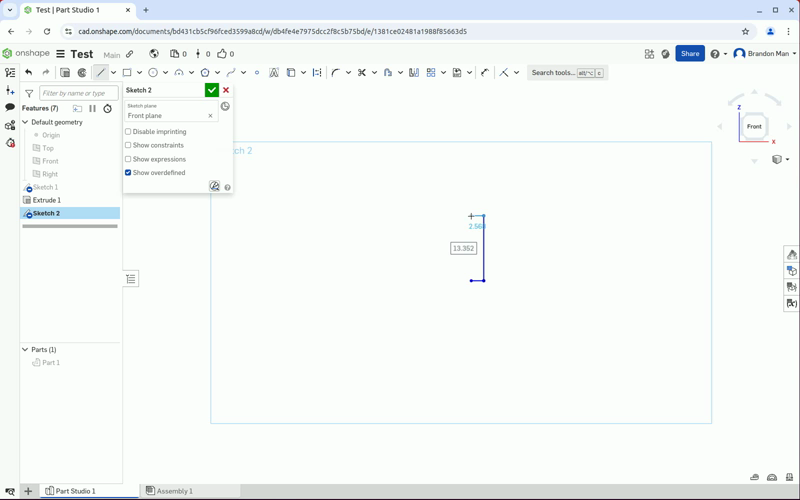
key_up(shift)
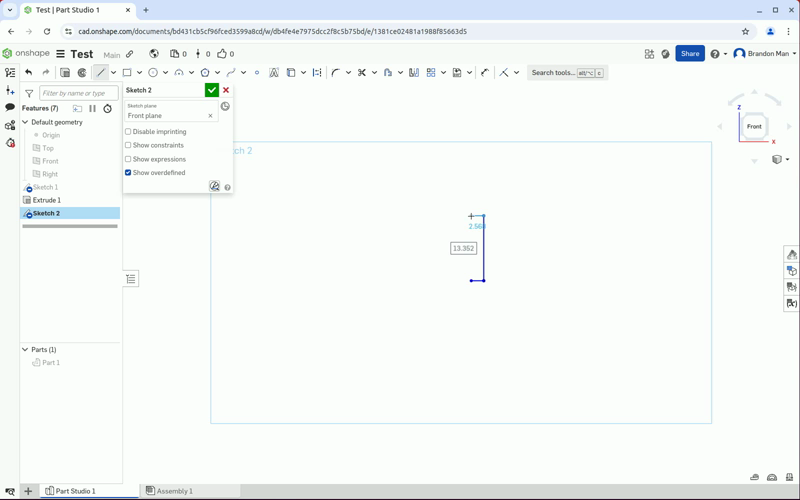
key_down(shift)
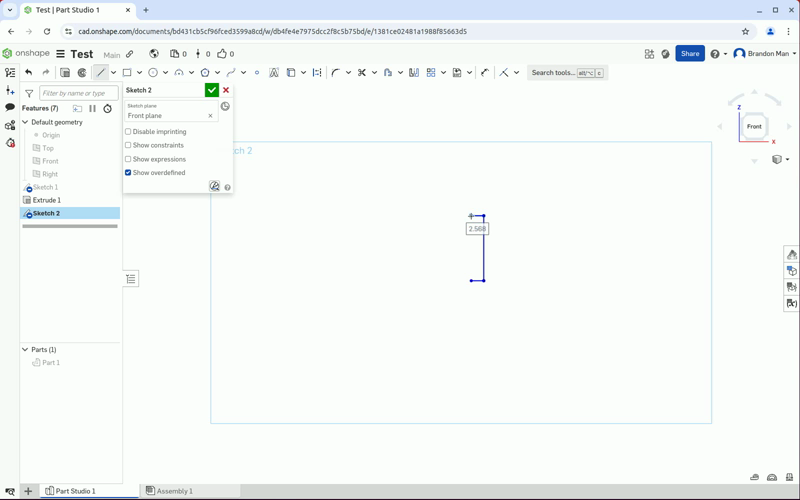
mouse_move(471, 280)
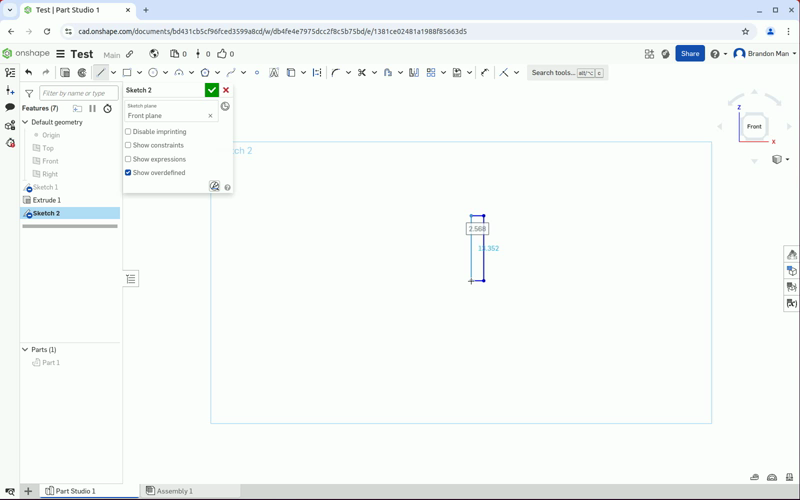
key_up(shift)
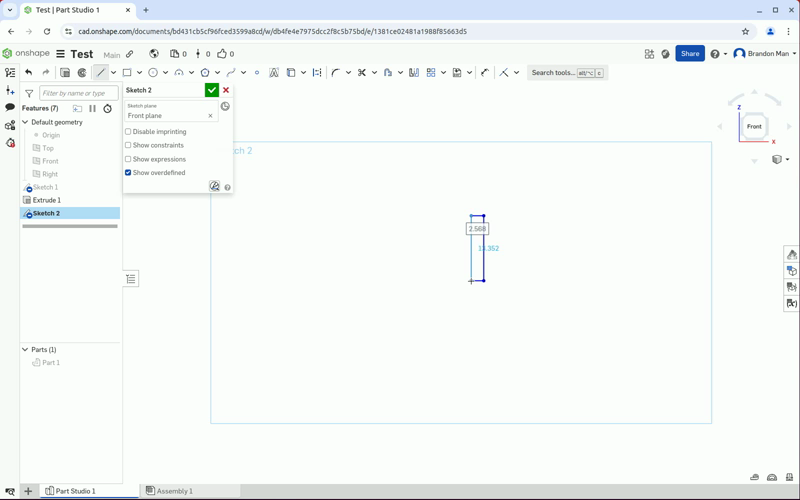
click(471, 280)
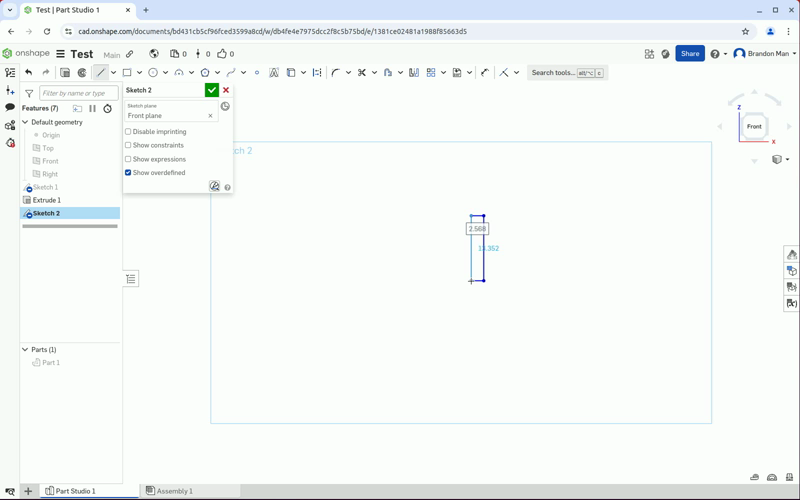
key(esc)
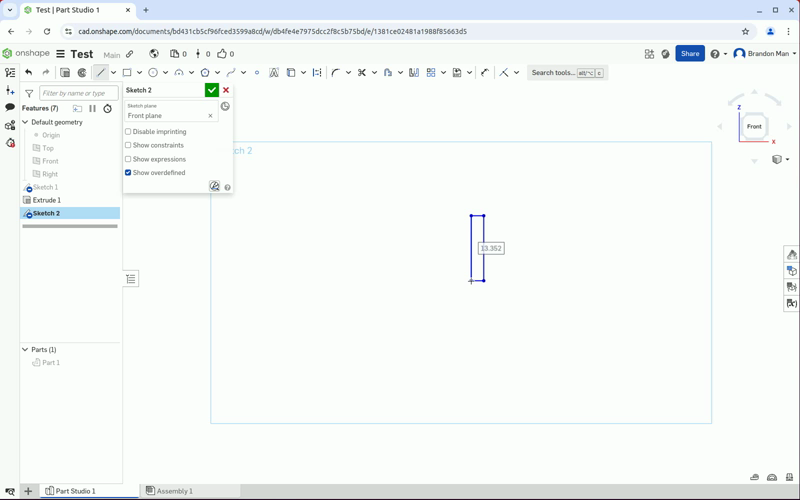
mouse_move(478, 228)
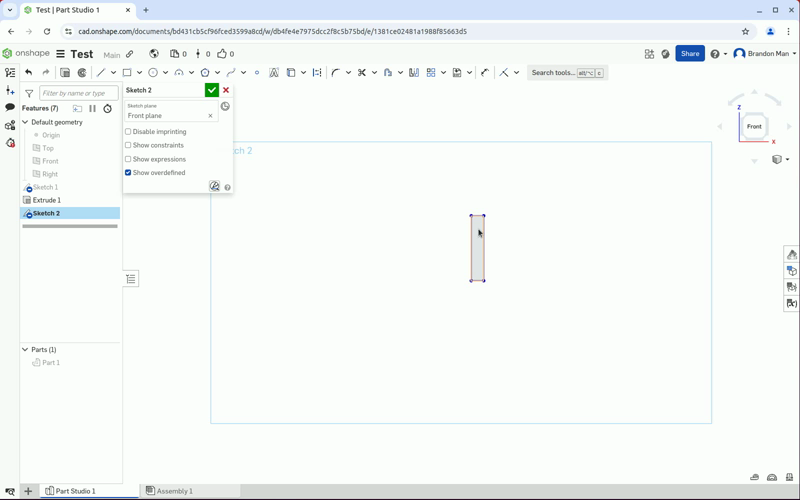
scroll(6)
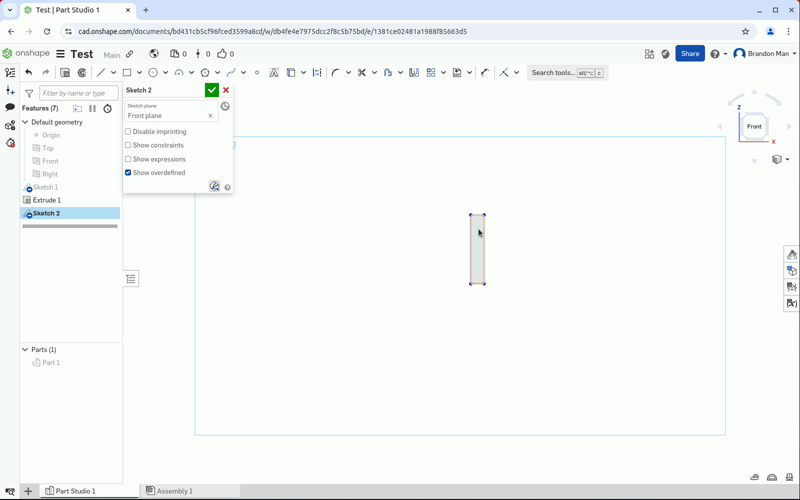
scroll(6)
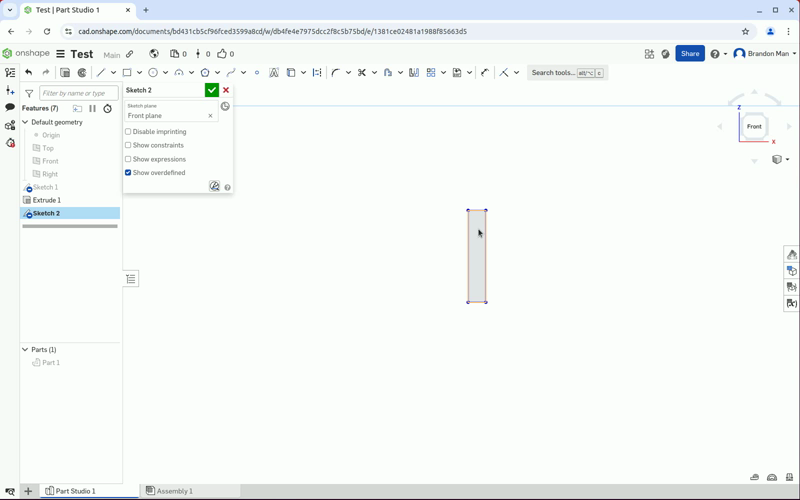
scroll(6)
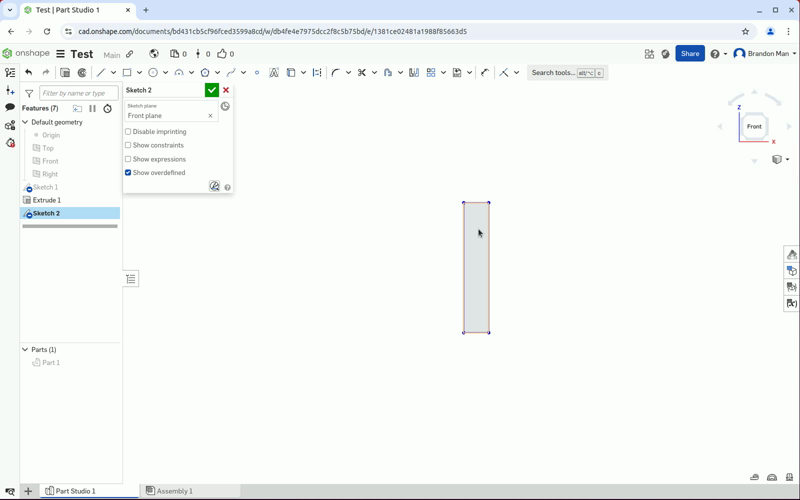
scroll(6)
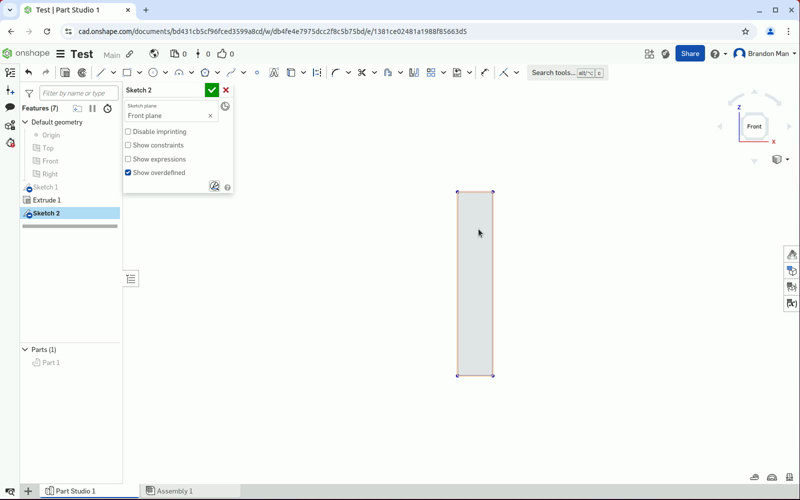
scroll(6)
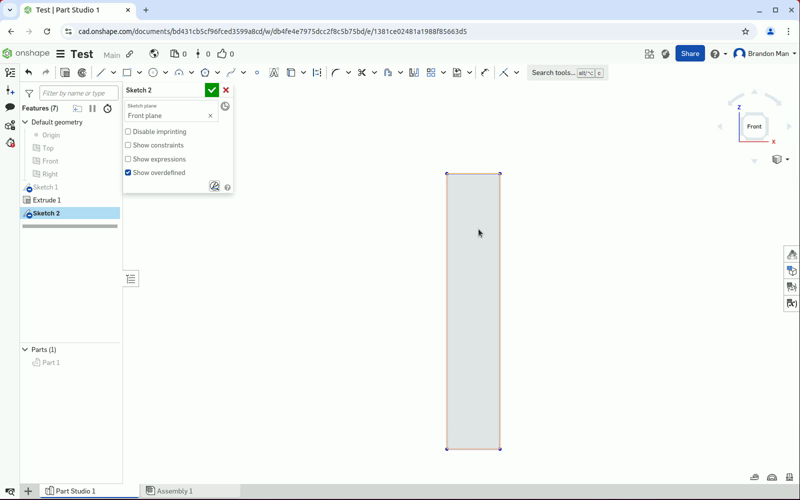
scroll(6)
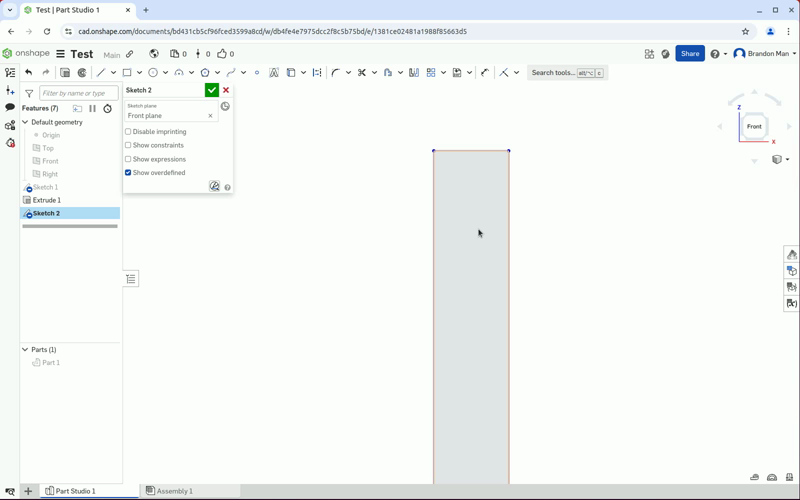
scroll(6)
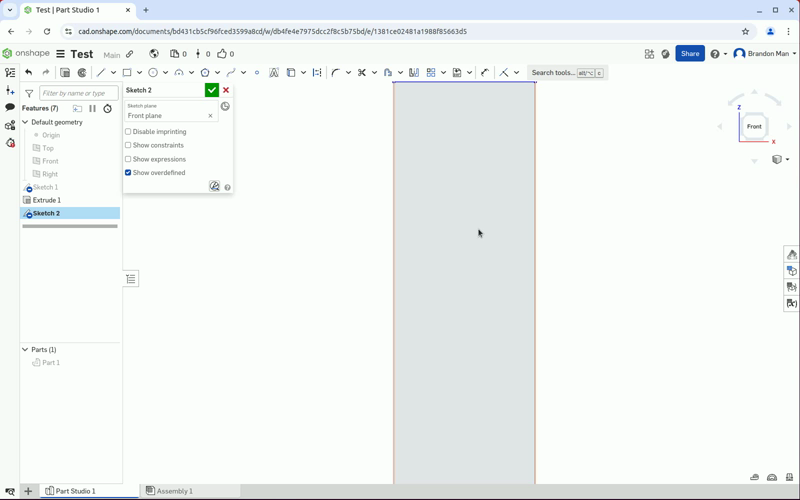
click(478, 228)
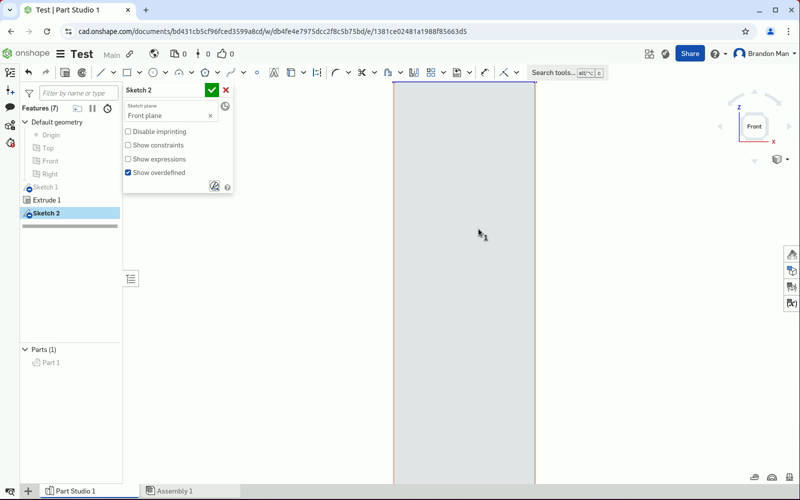
scroll(-6)
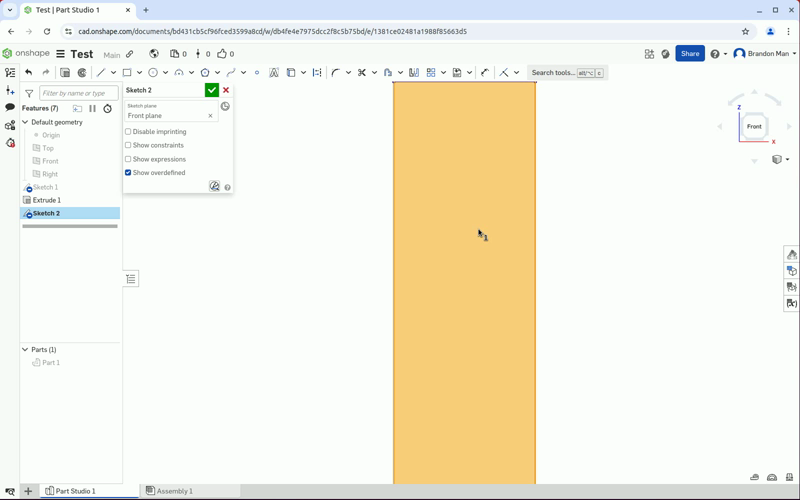
scroll(-6)
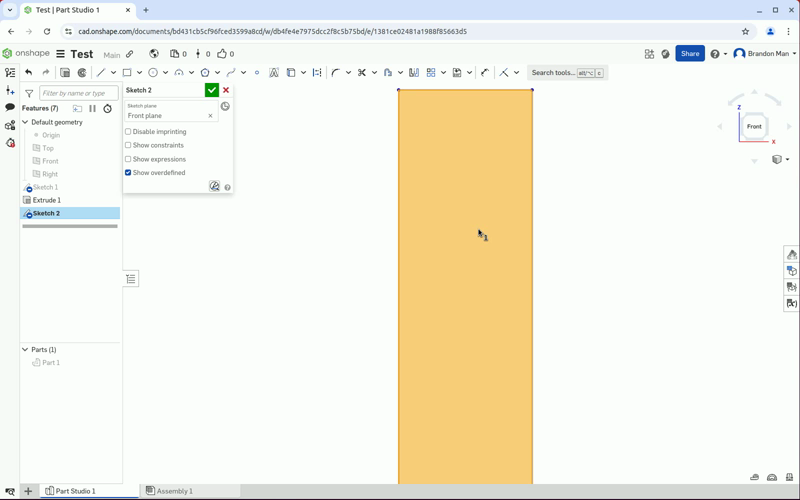
scroll(-6)
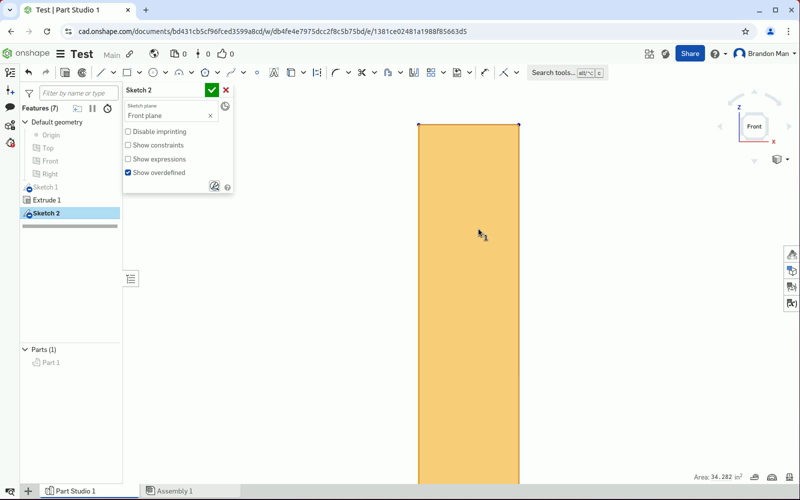
scroll(-6)
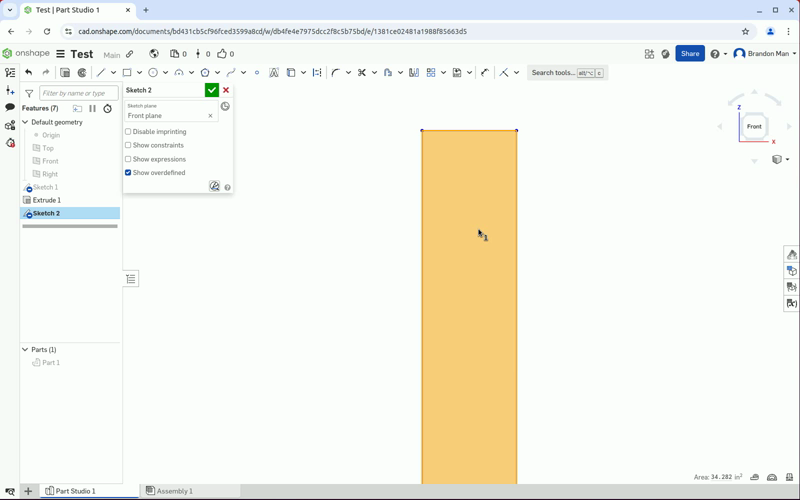
scroll(-6)
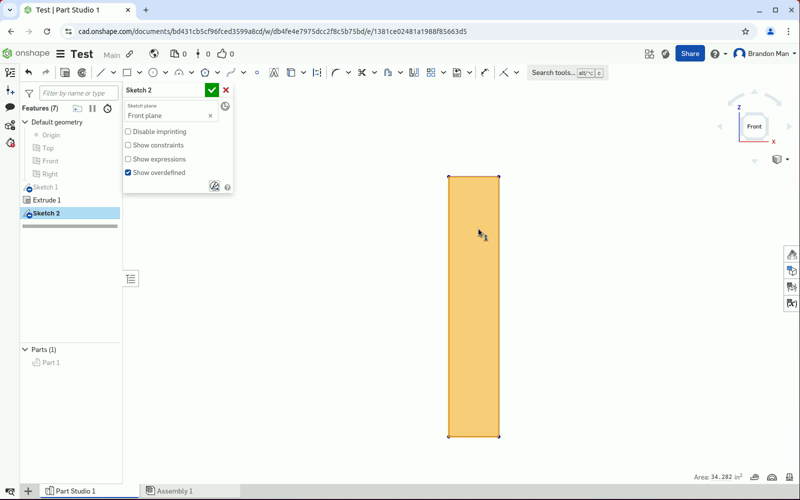
scroll(-6)
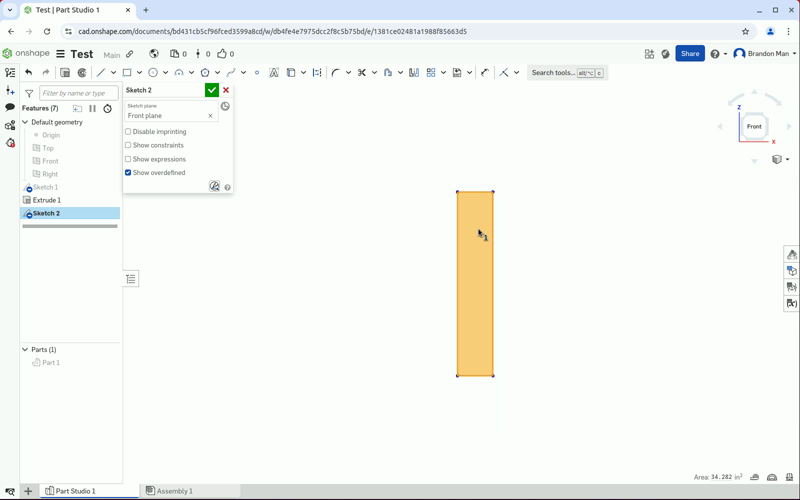
scroll(-6)
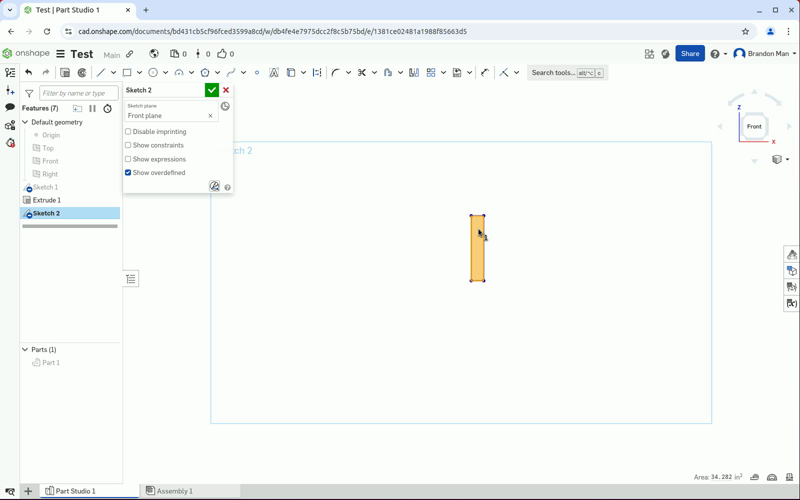
mouse_move(73, 352)
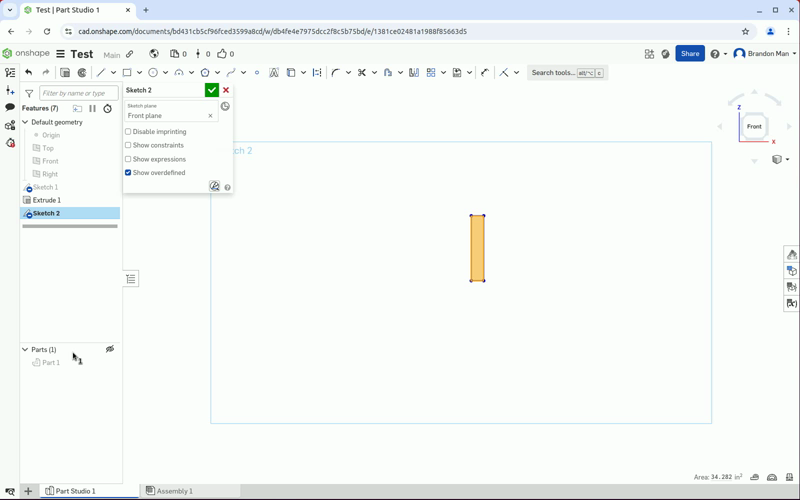
key(shift+y)
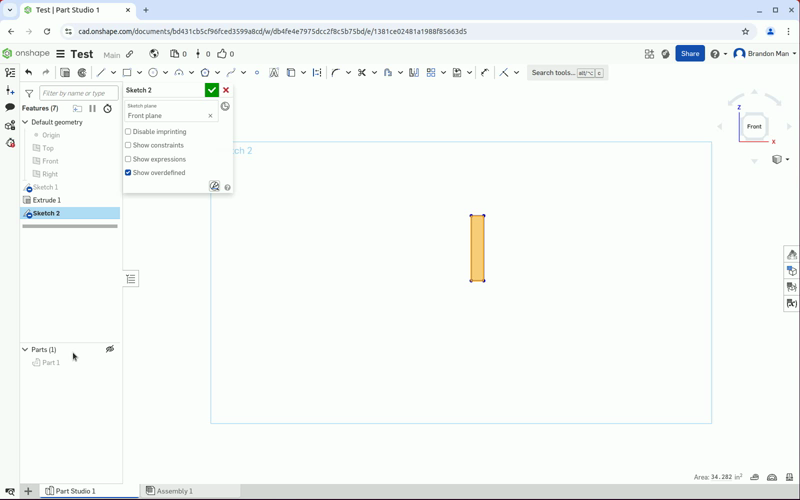
key(shift+e)
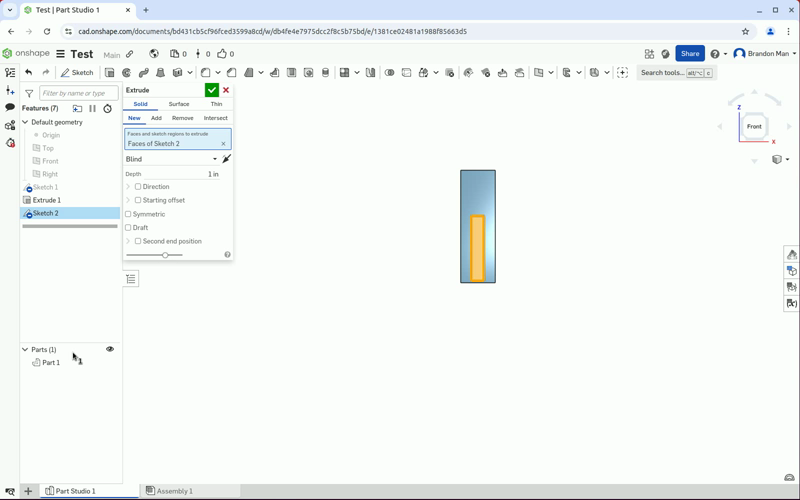
mouse_move(143, 106)
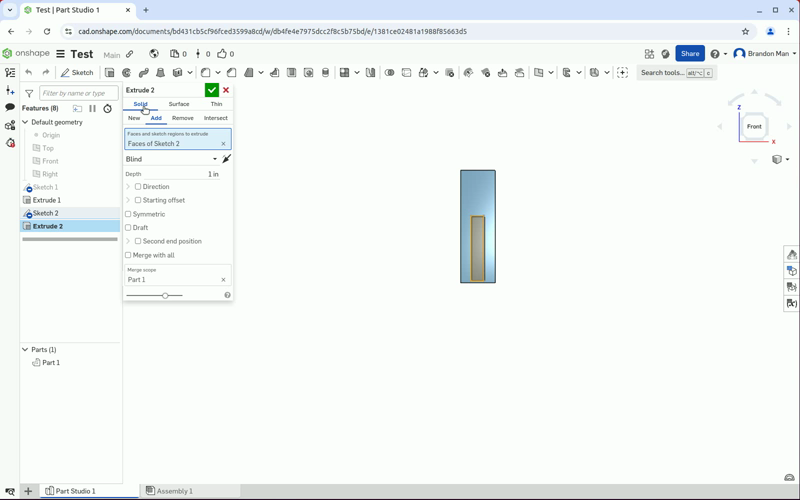
click(143, 106)
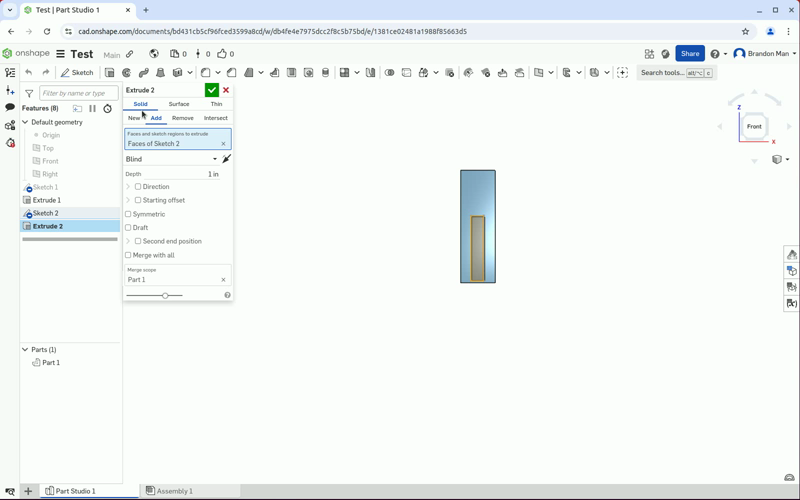
mouse_move(137, 120)
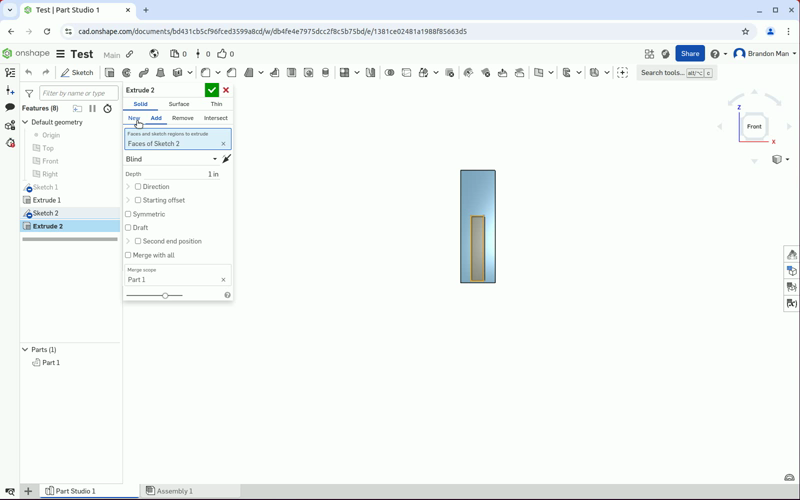
click(137, 120)
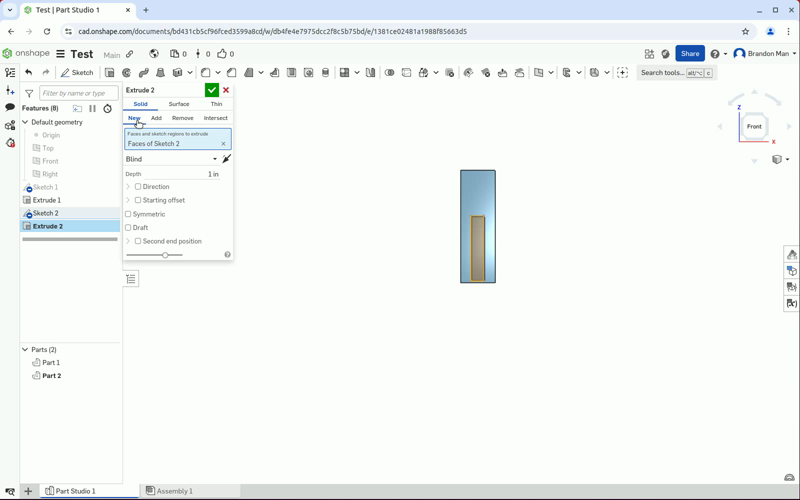
key(tab, 4)
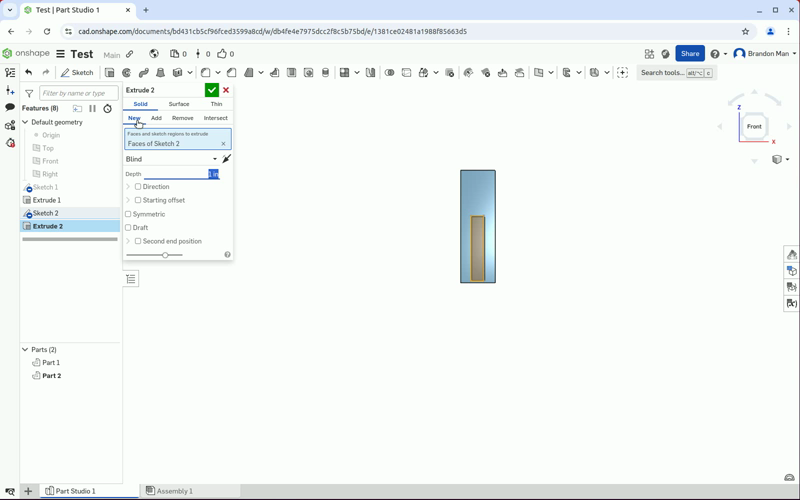
text(1.204)
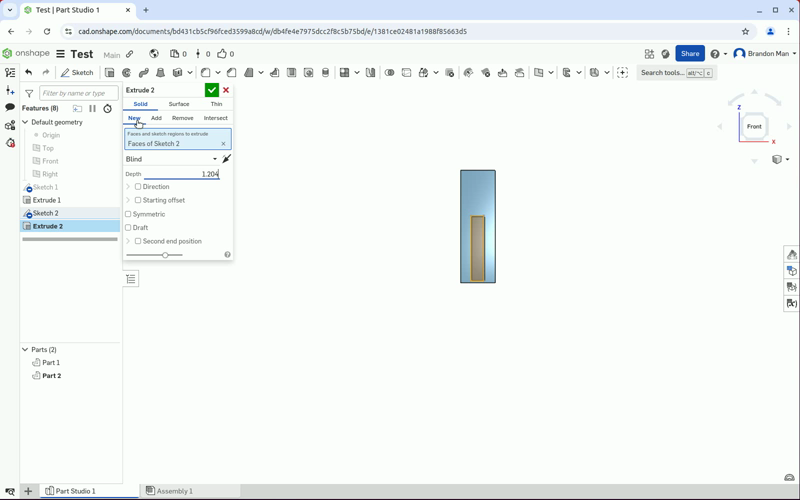
key(enter)
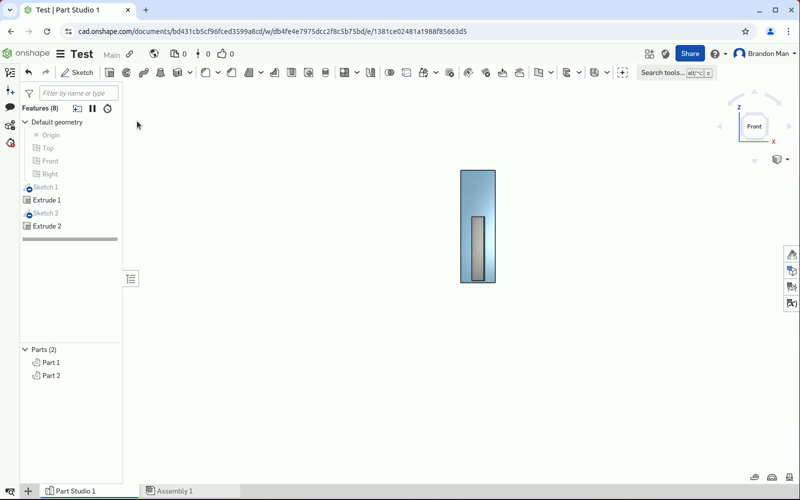
key(shift+h)
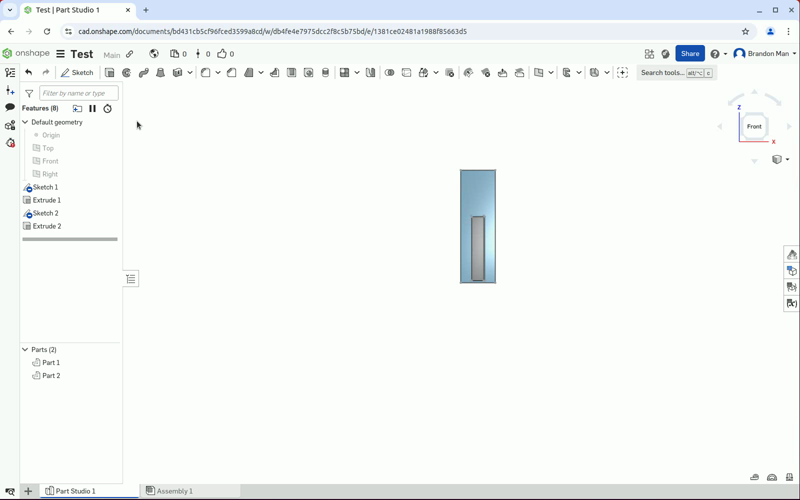
key(shift+h)
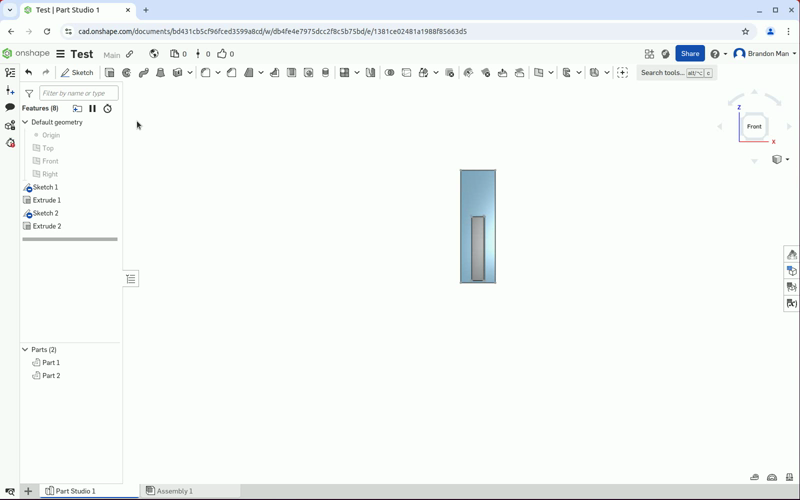
key(shift+7)
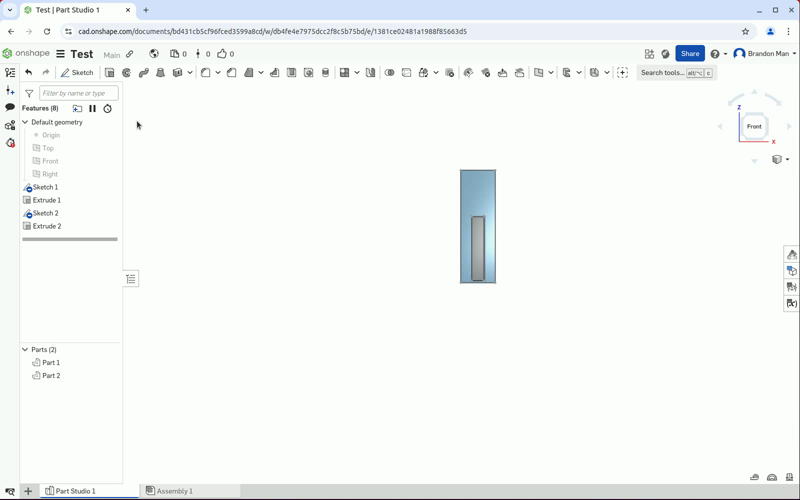
key(left, 2)
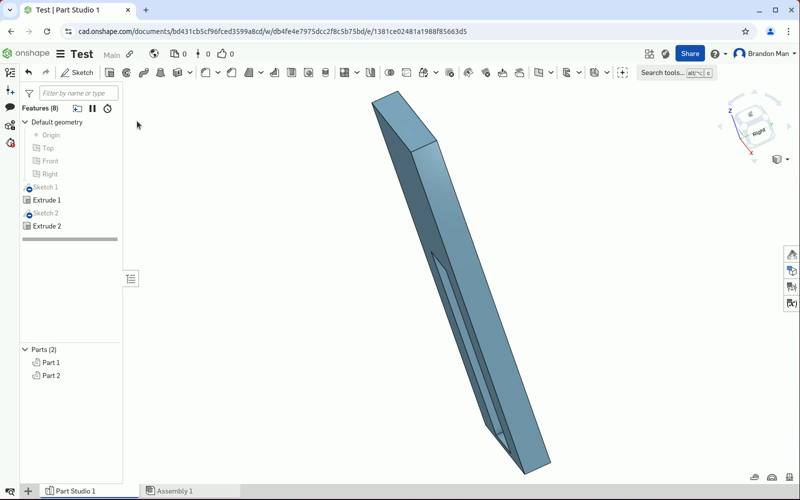
key(down, 2)
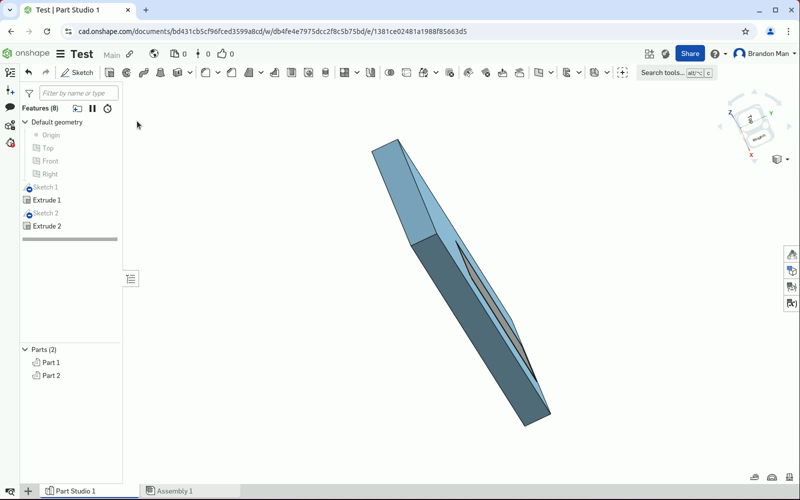
key(up, 2)
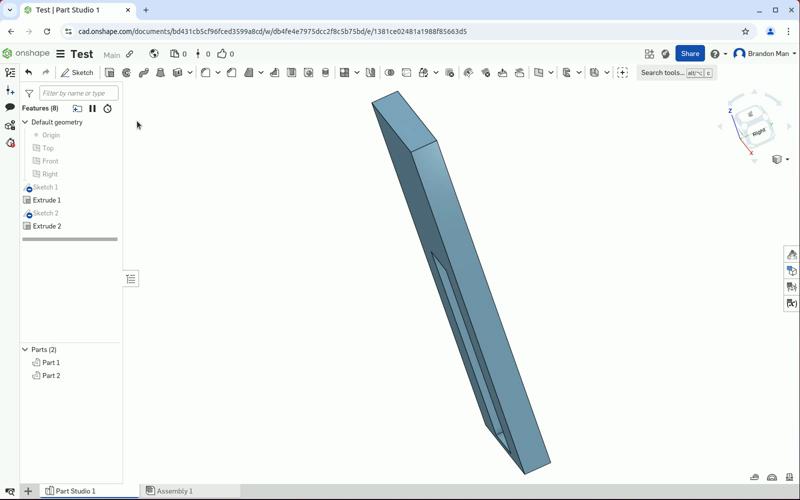
key(right, 2)
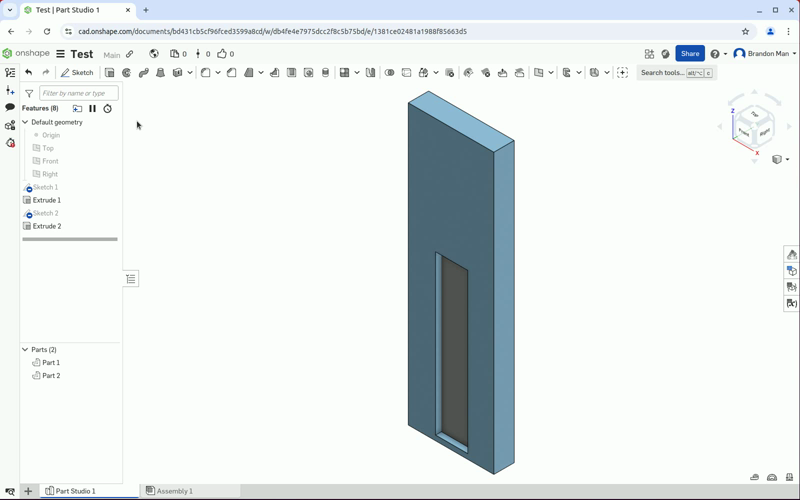
mouse_move(73, 189)
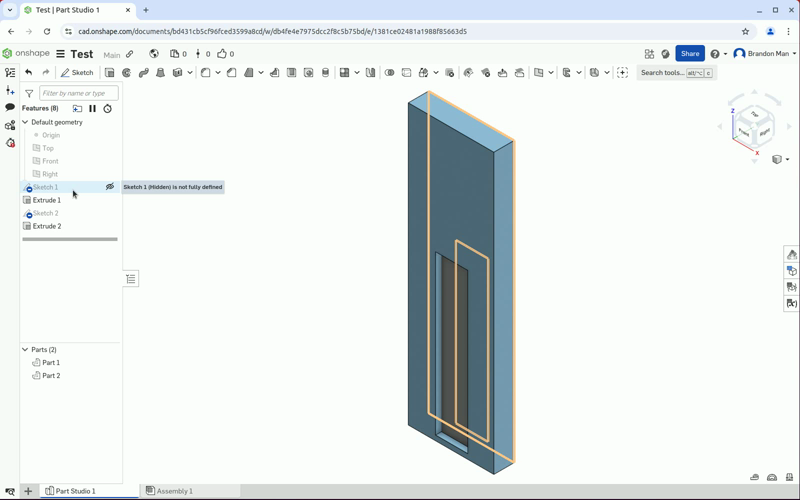
click(73, 189)